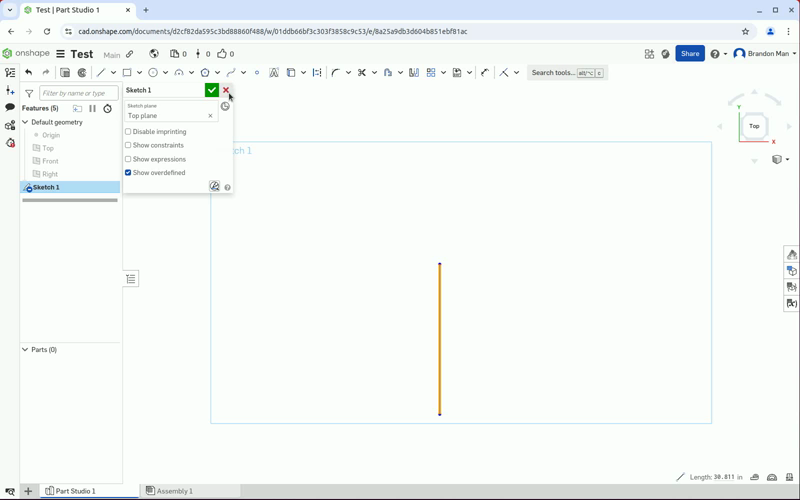
key(shift+h)
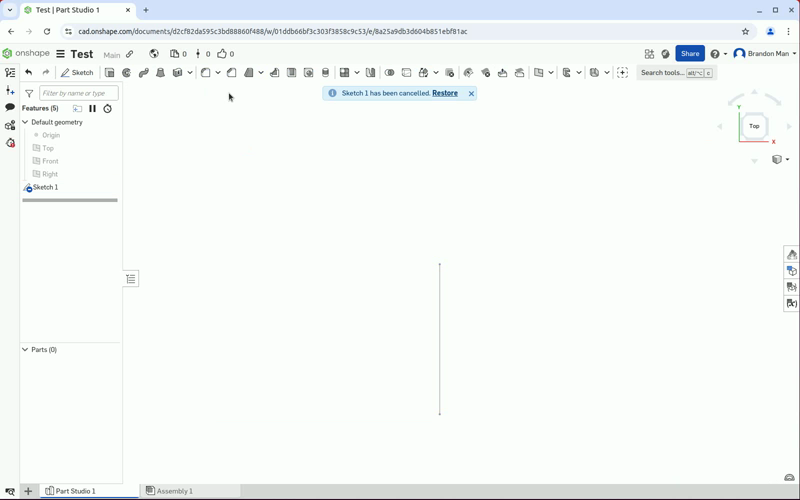
key(shift+s)
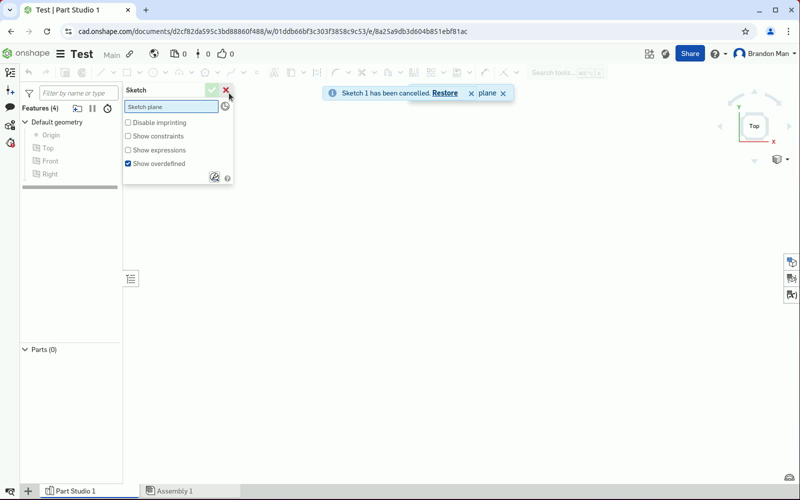
mouse_move(73, 150)
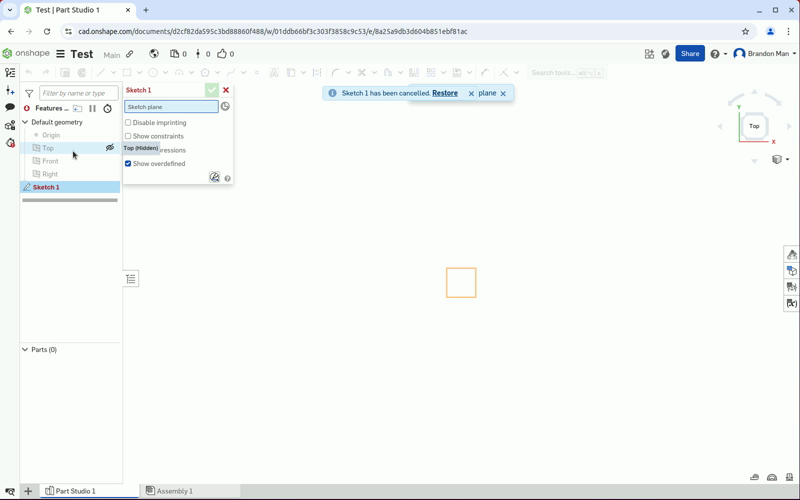
click(73, 150)
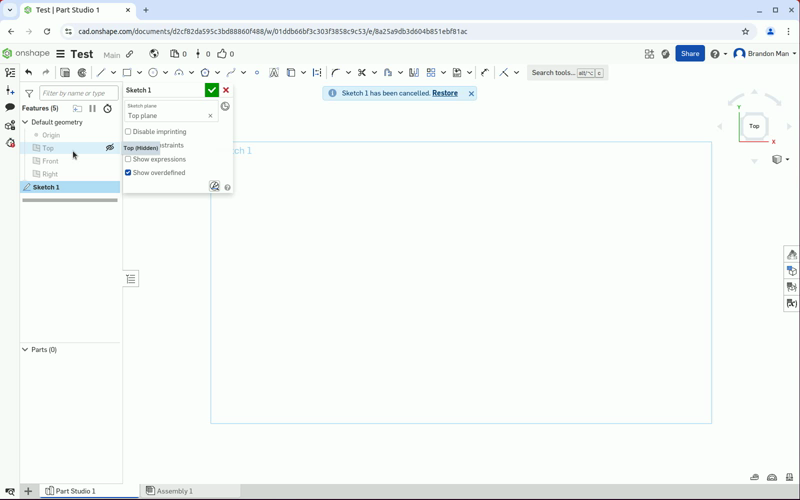
mouse_move(73, 352)
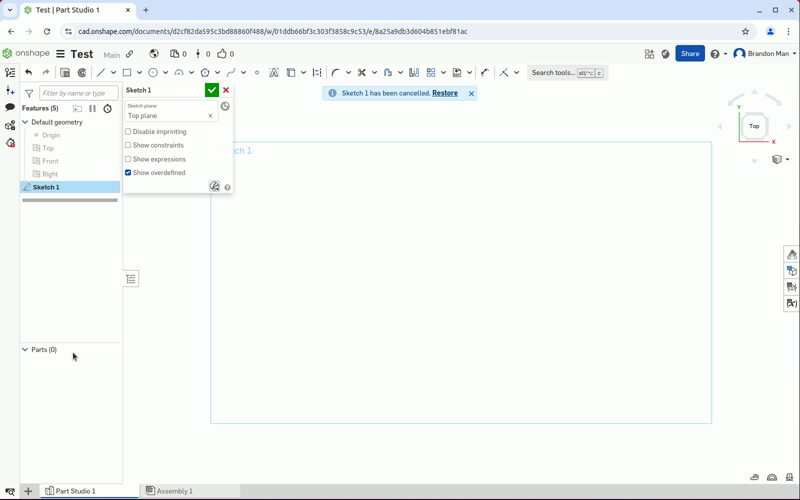
key(y)
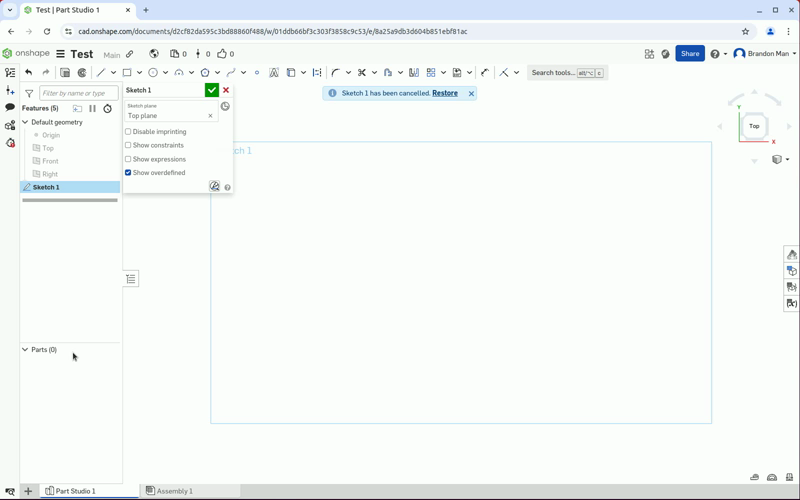
key(l)
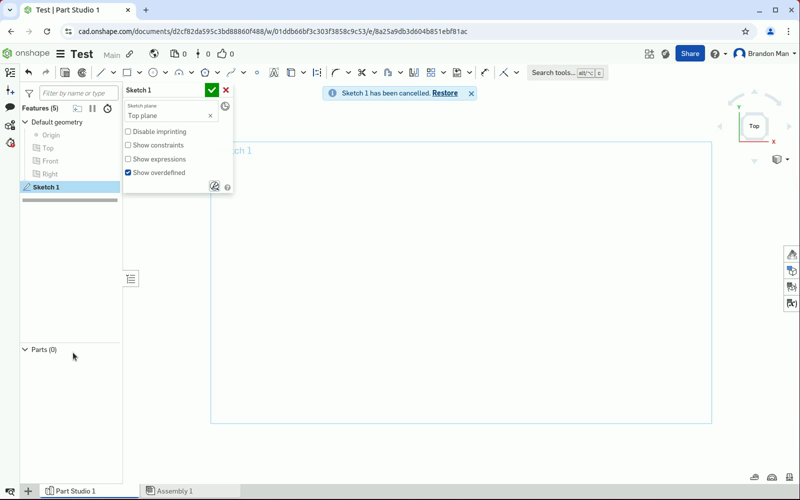
key_down(shift)
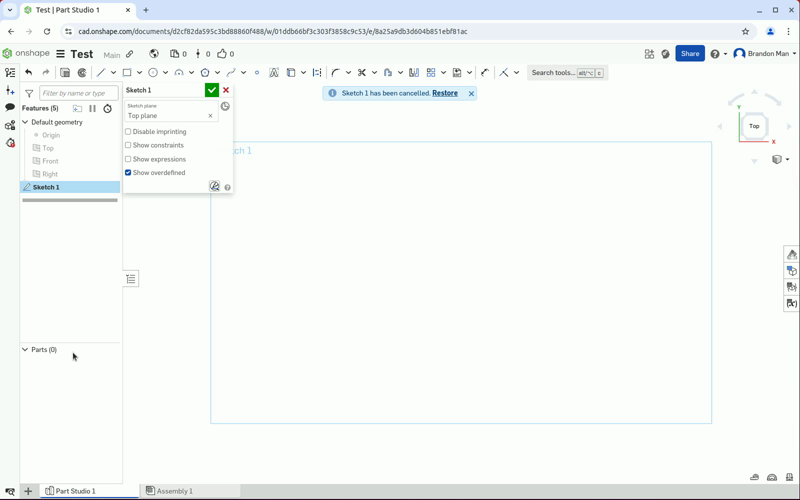
mouse_move(348, 282)
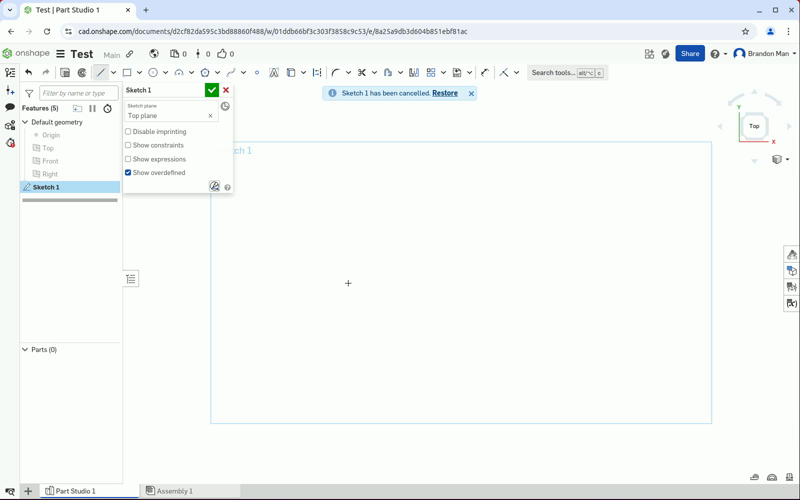
click(348, 282)
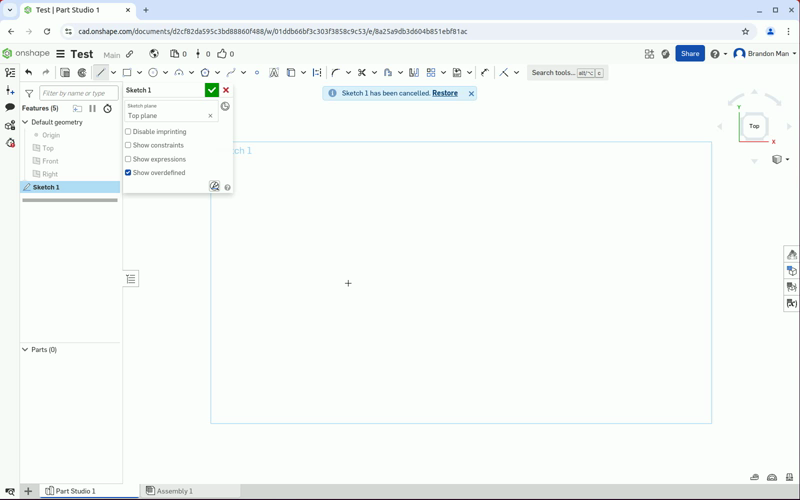
key_up(shift)
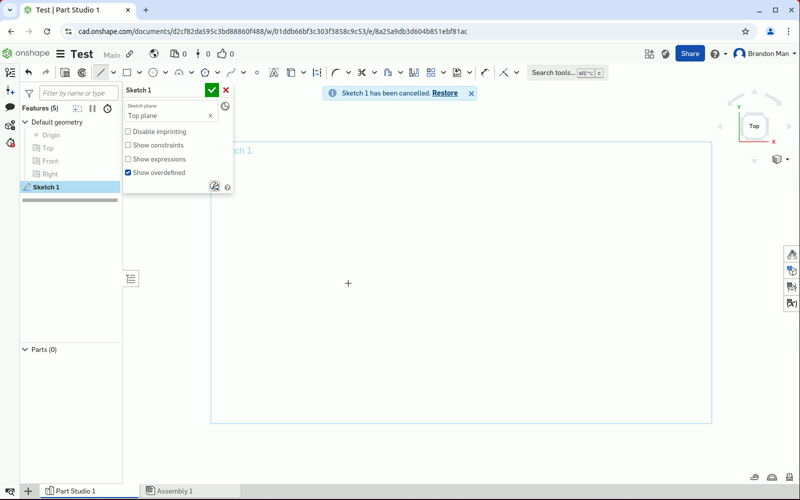
key_down(shift)
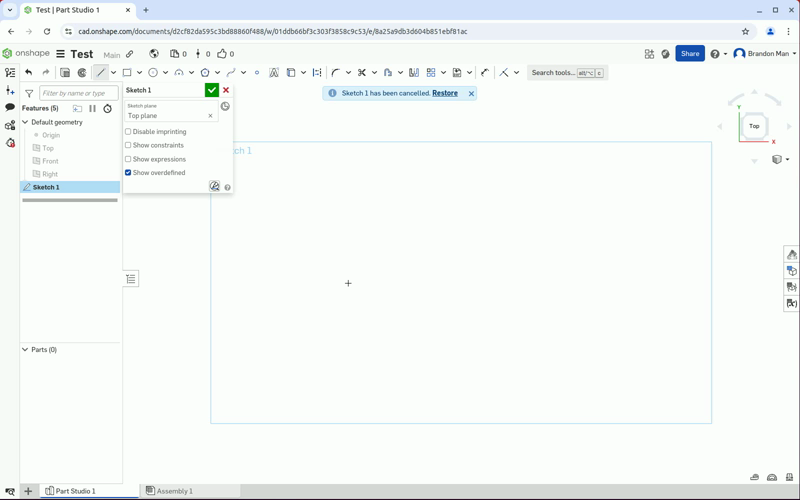
mouse_move(378, 282)
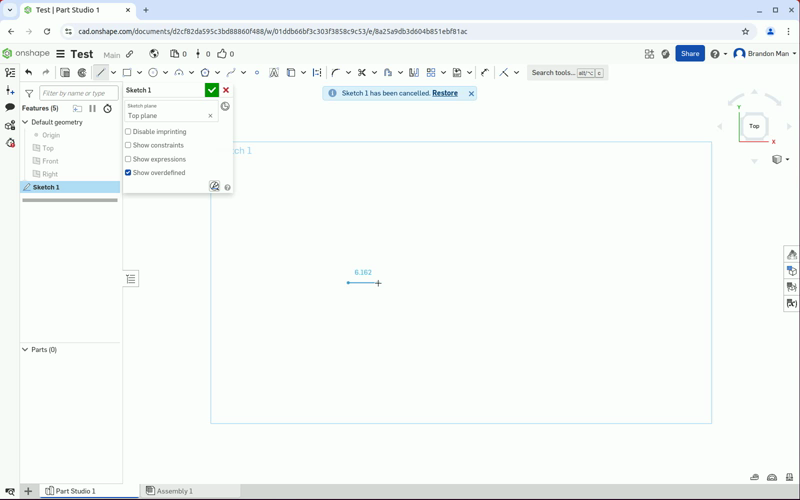
mouse_move(378, 282)
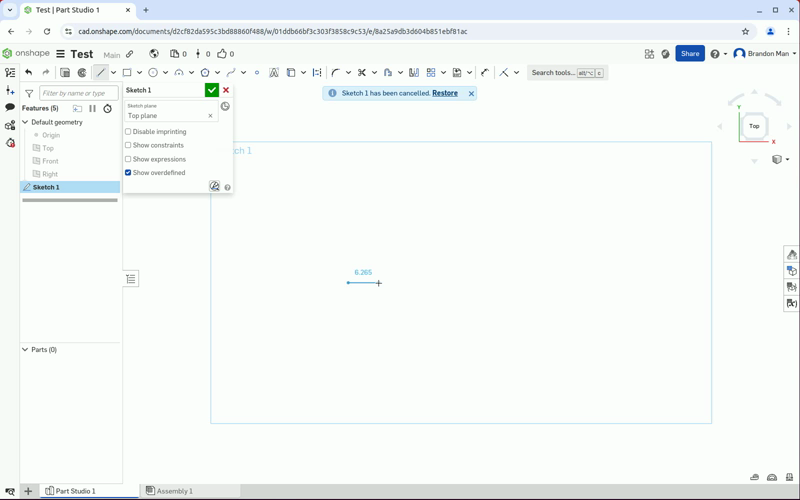
click(378, 282)
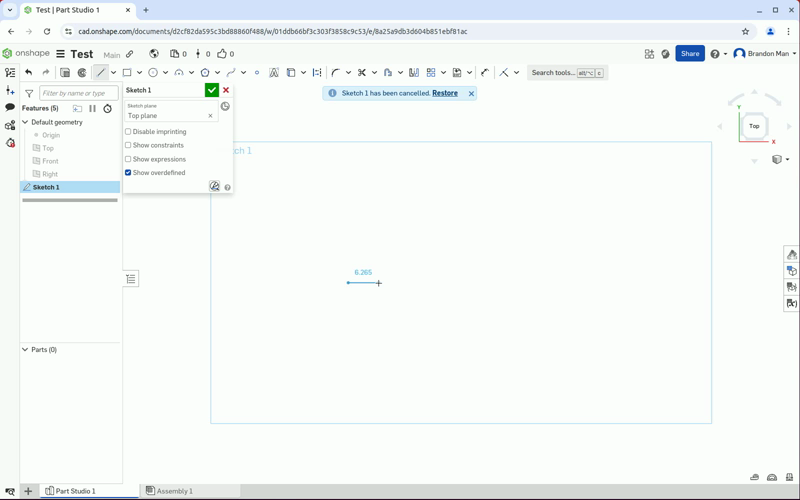
key_up(shift)
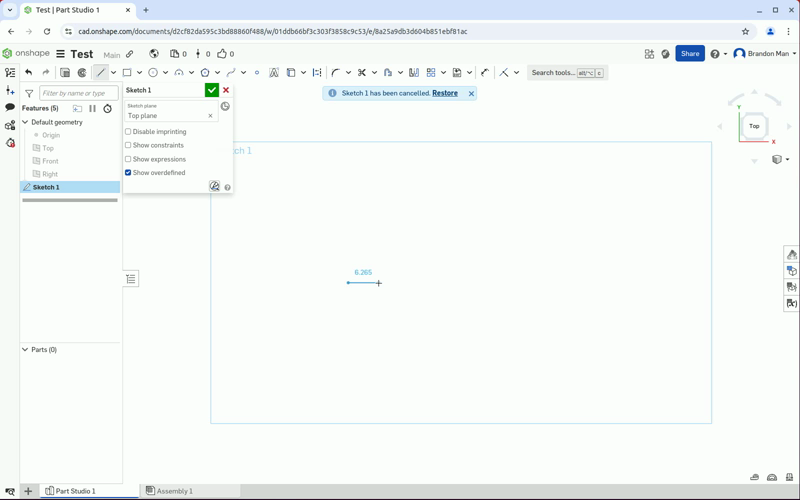
key_down(shift)
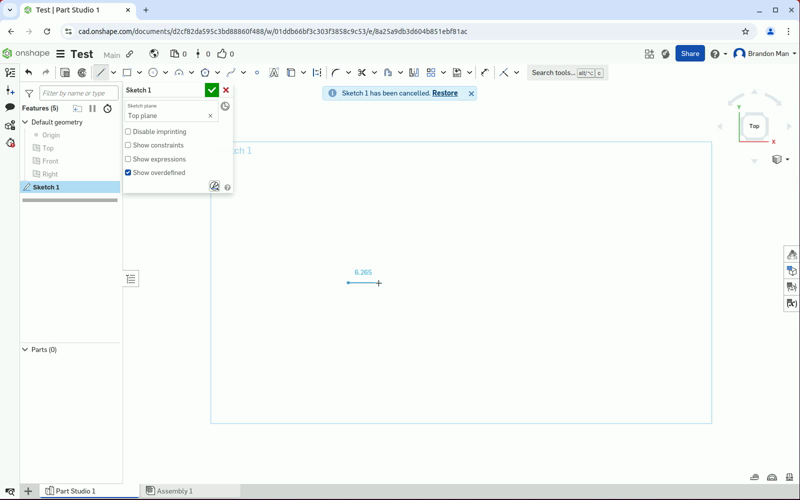
mouse_move(408, 282)
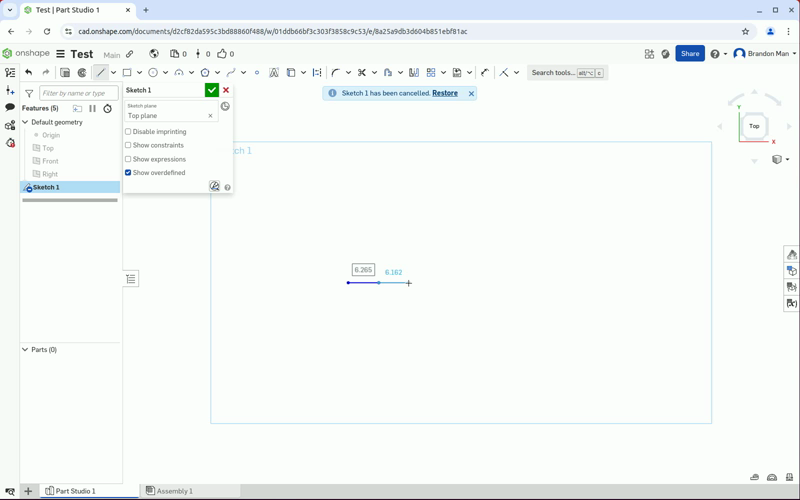
mouse_move(378, 255)
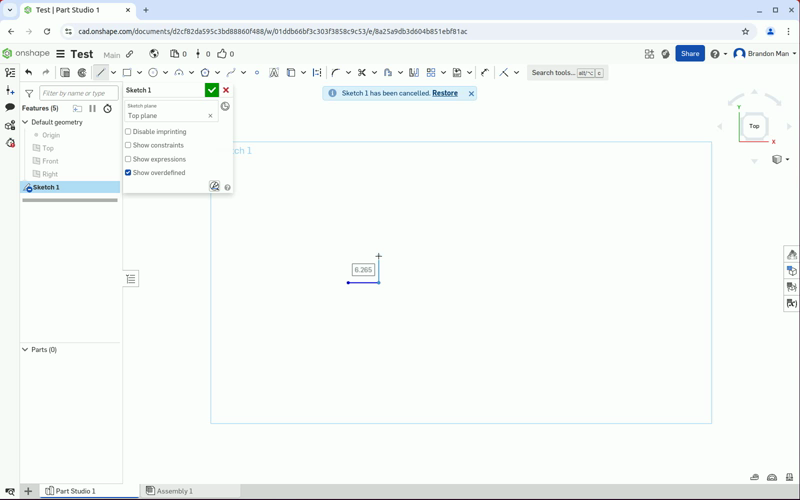
click(378, 255)
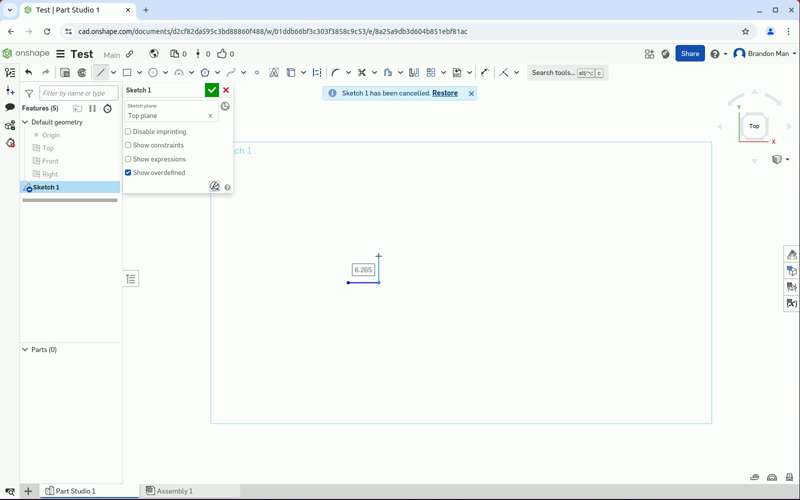
key_up(shift)
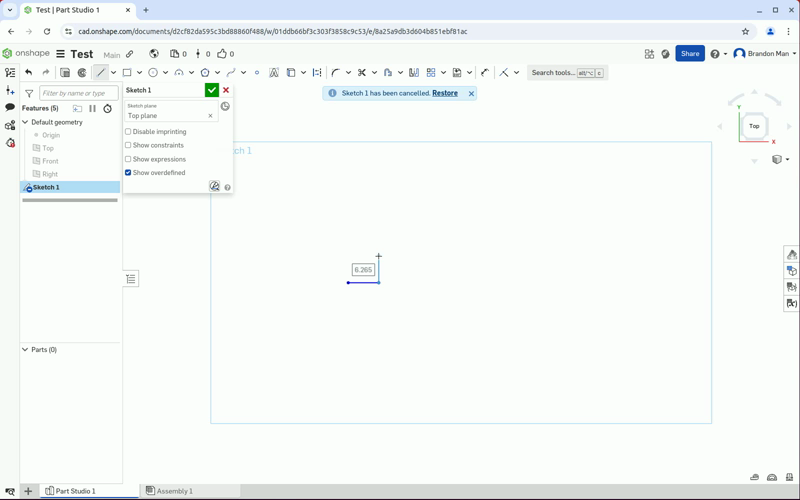
key_down(shift)
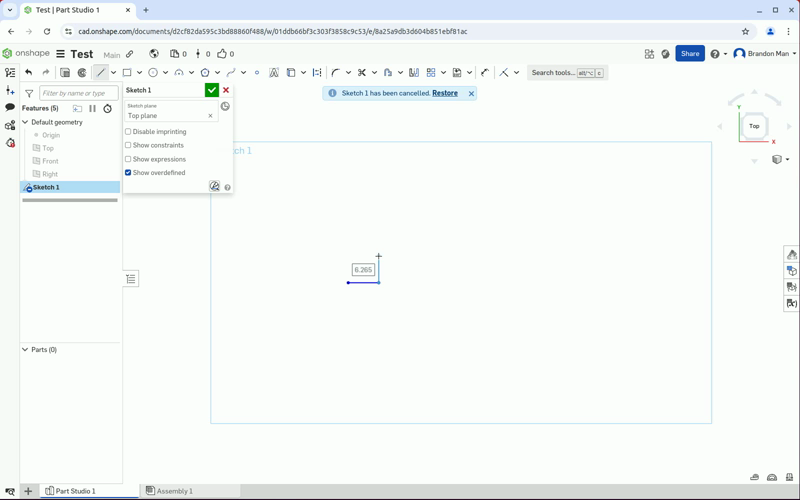
mouse_move(408, 255)
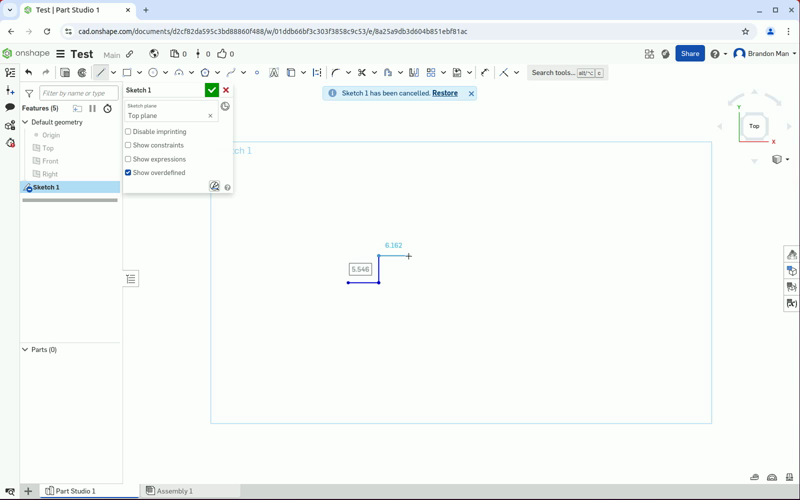
mouse_move(348, 255)
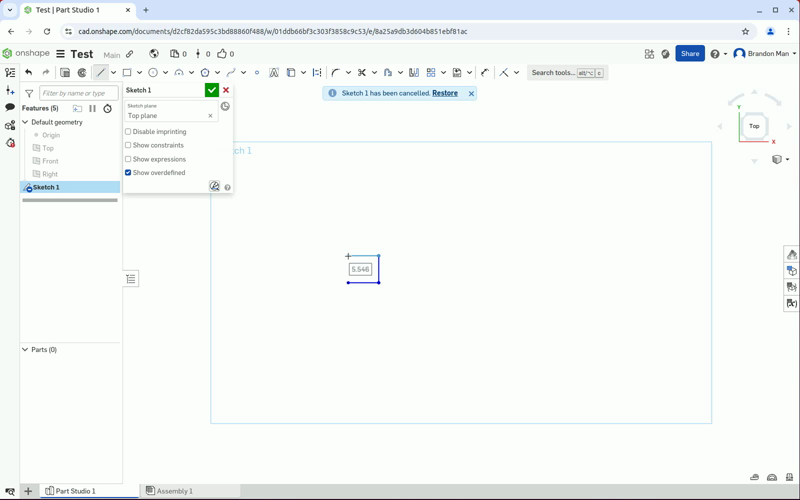
click(348, 255)
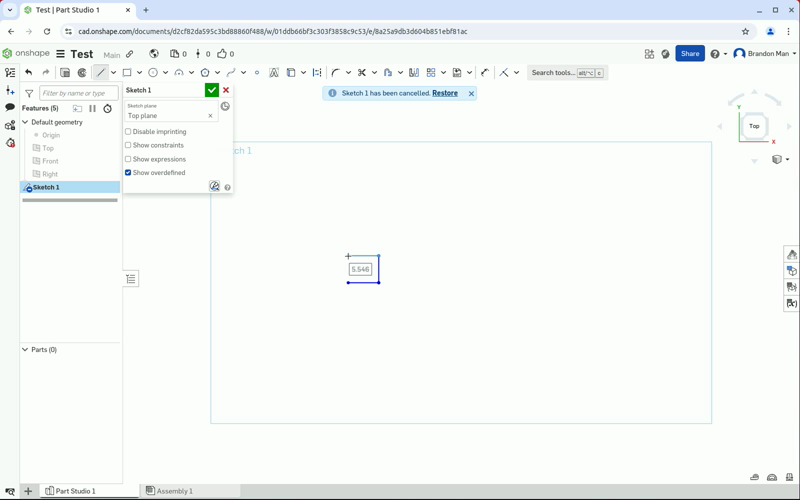
key_up(shift)
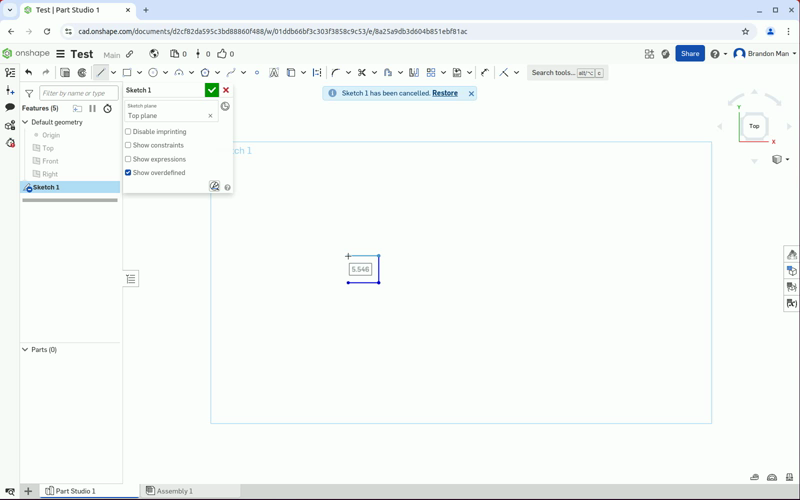
mouse_move(378, 255)
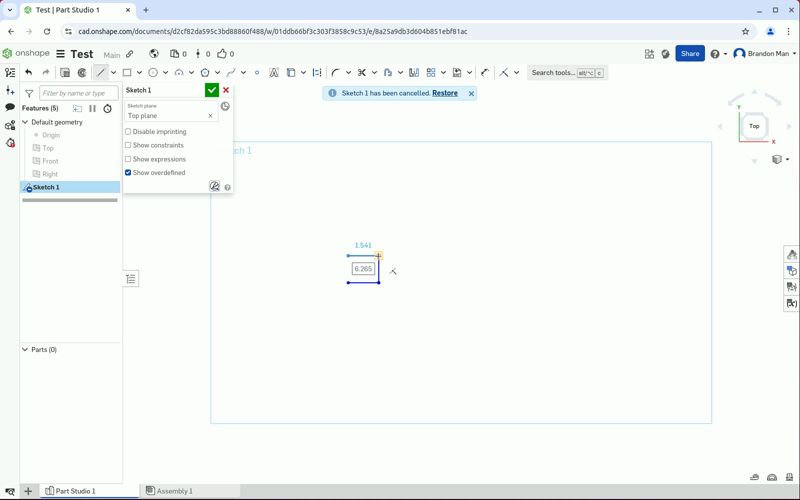
key_down(shift)
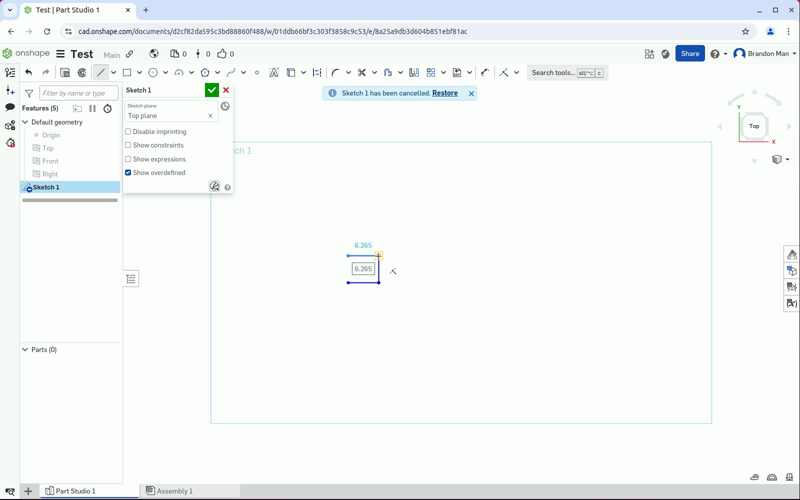
mouse_move(348, 282)
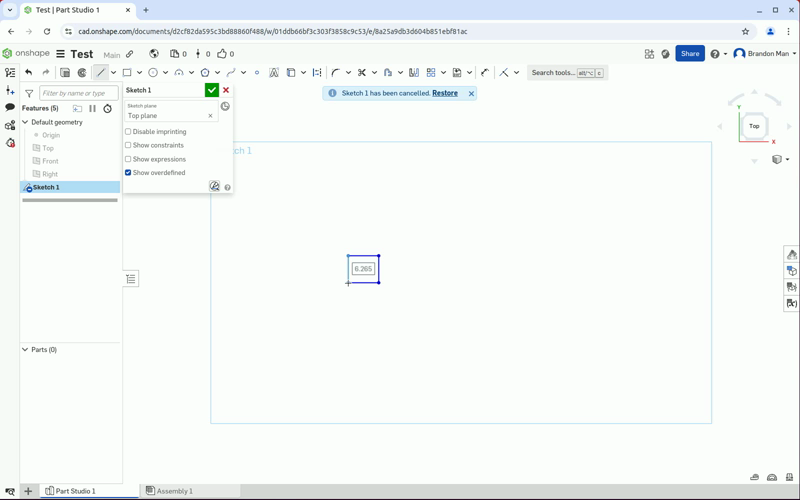
key_up(shift)
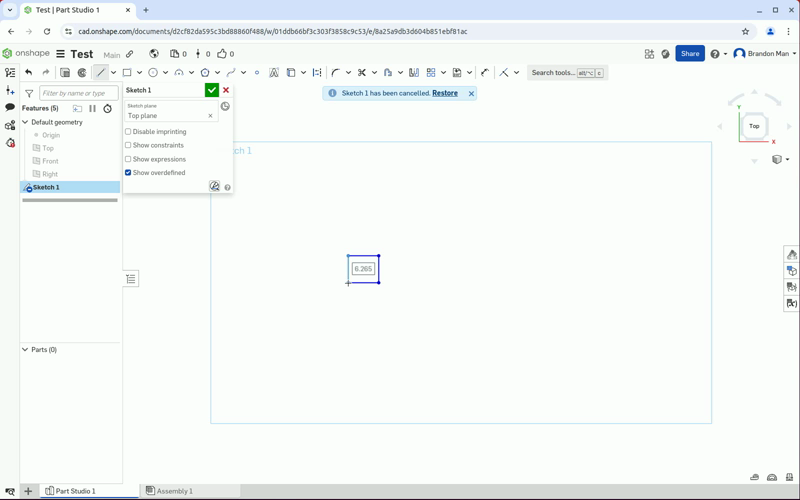
click(348, 282)
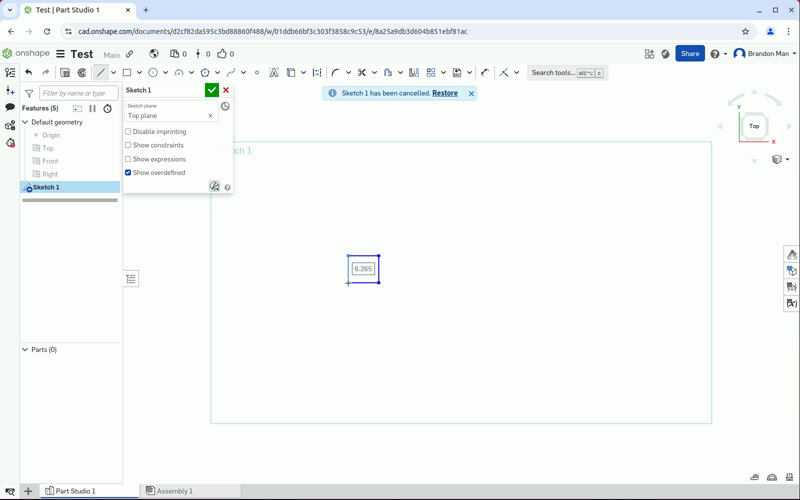
key(esc)
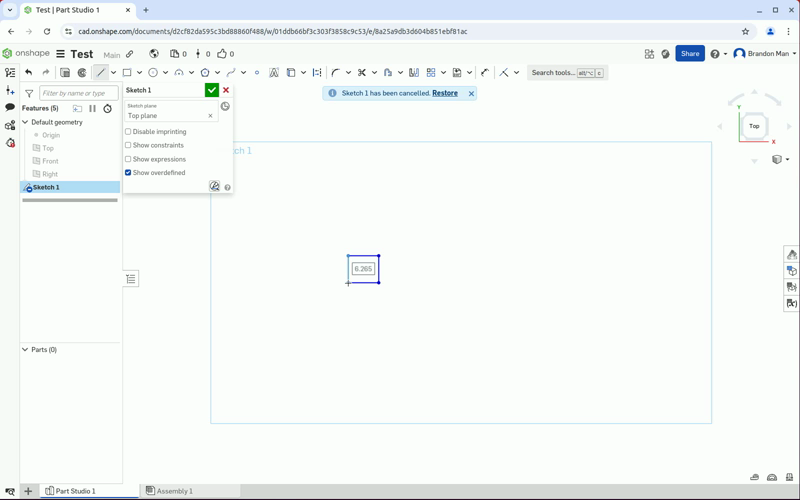
mouse_move(365, 280)
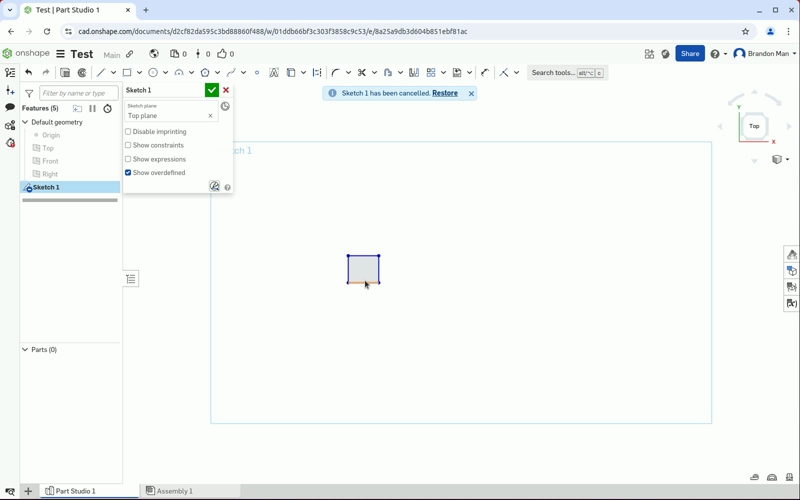
scroll(6)
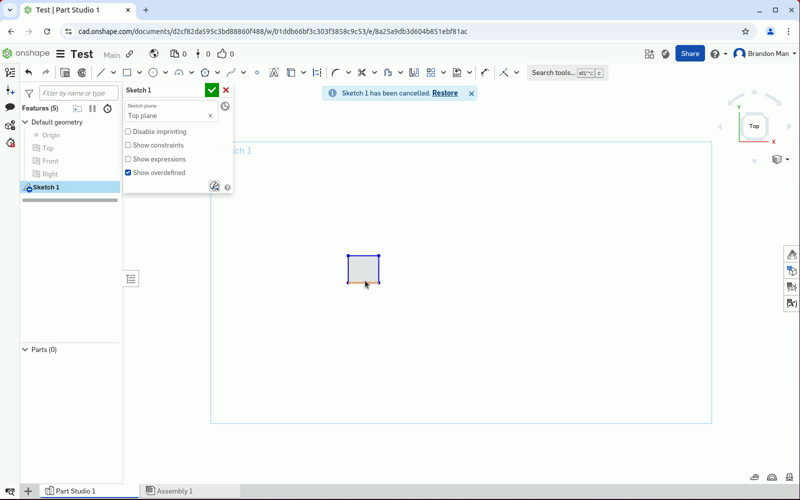
scroll(6)
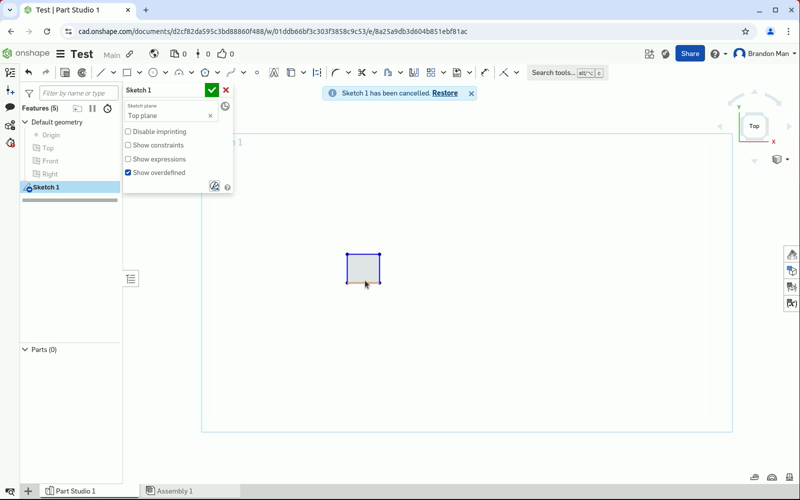
scroll(6)
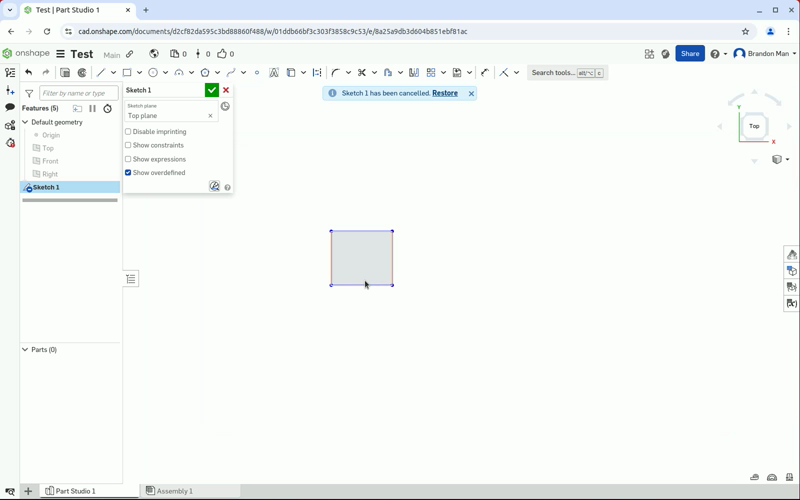
scroll(6)
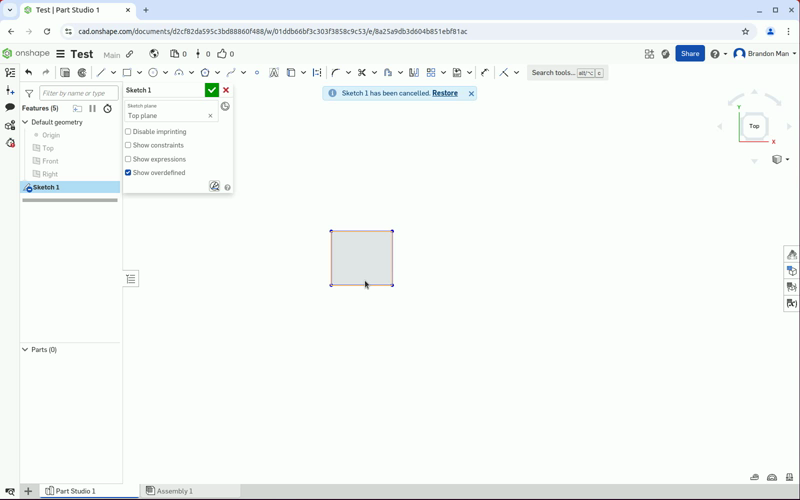
scroll(6)
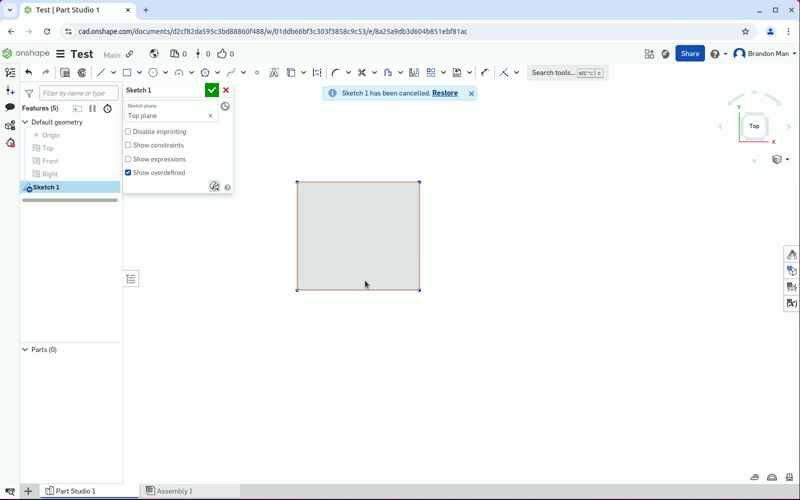
scroll(6)
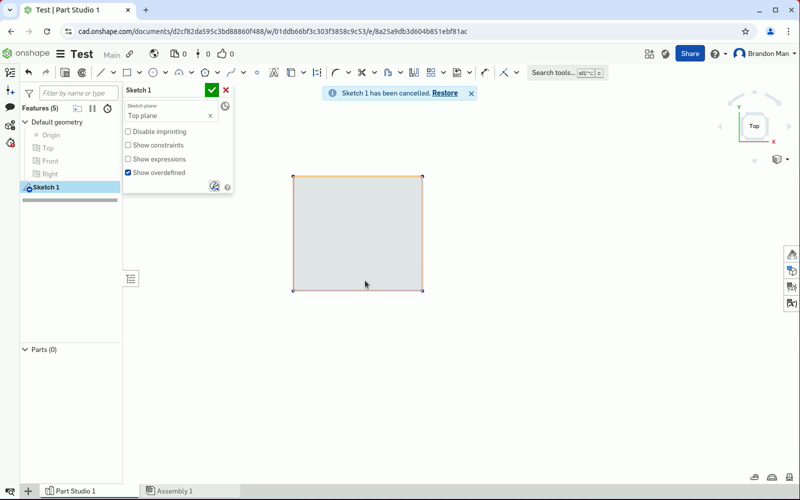
scroll(6)
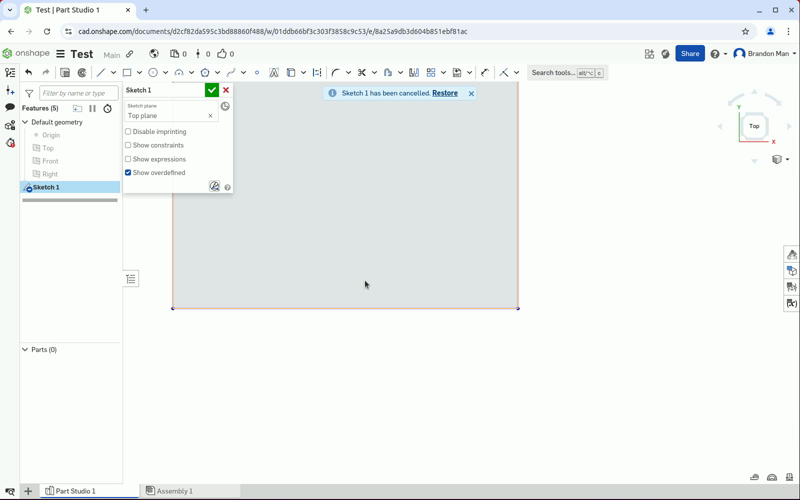
click(365, 280)
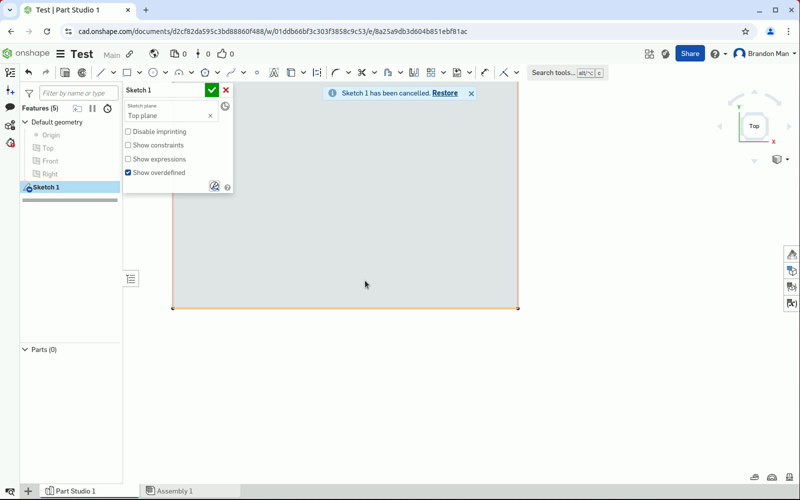
scroll(-6)
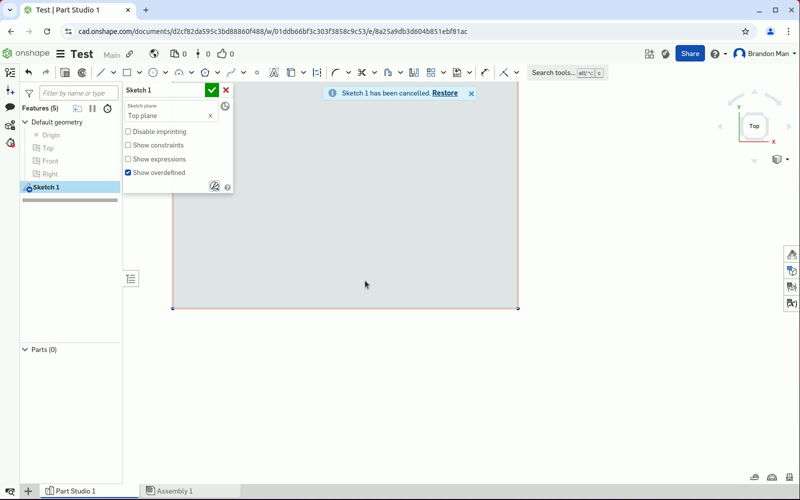
scroll(-6)
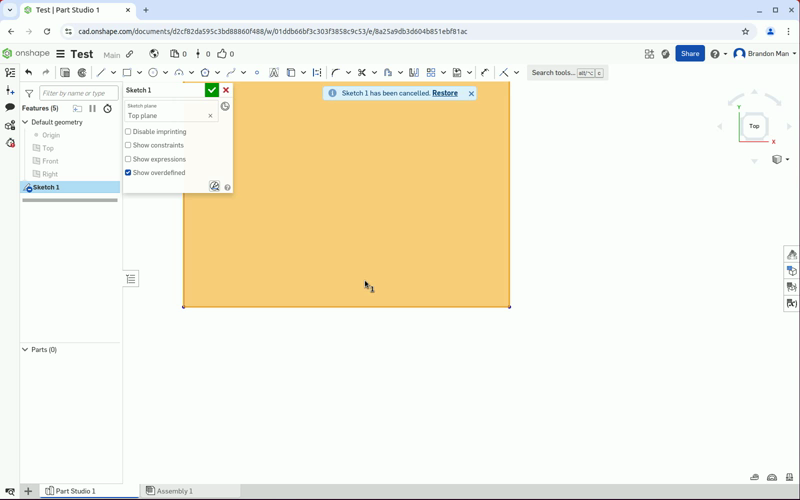
scroll(-6)
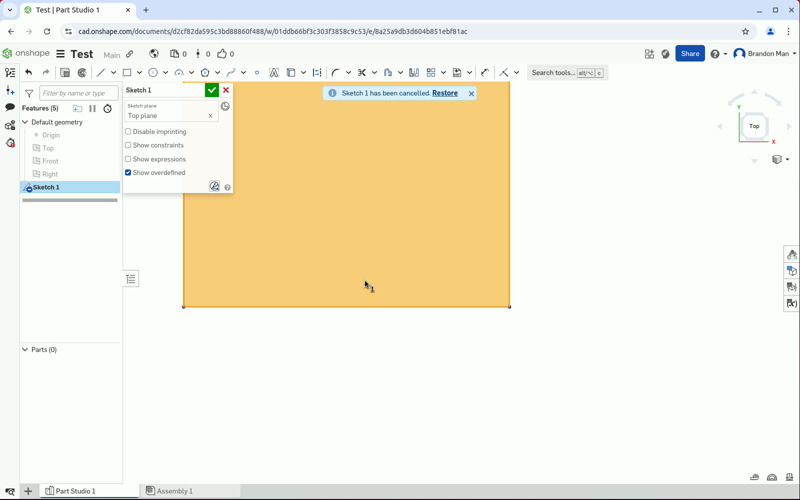
scroll(-6)
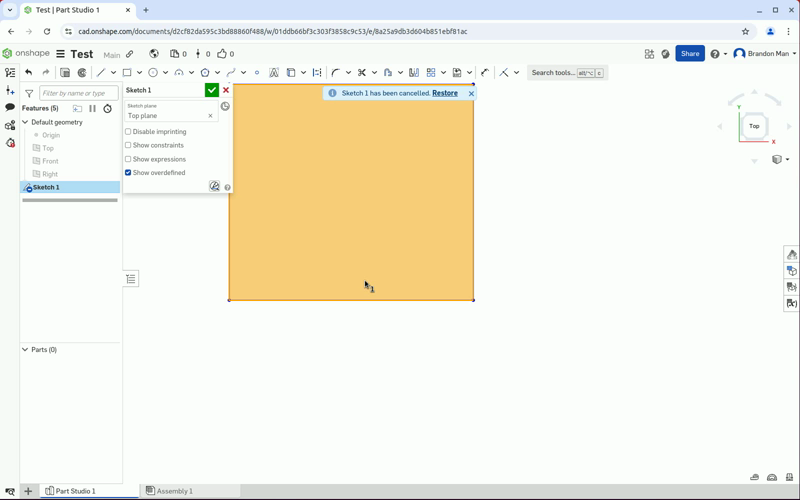
scroll(-6)
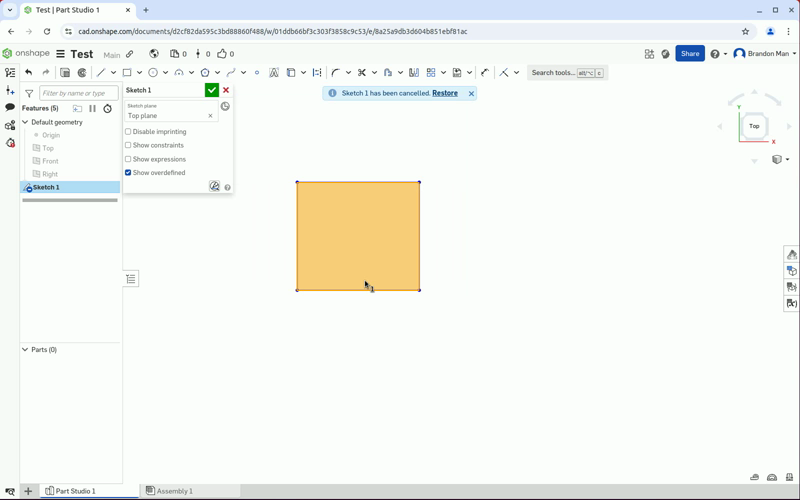
scroll(-6)
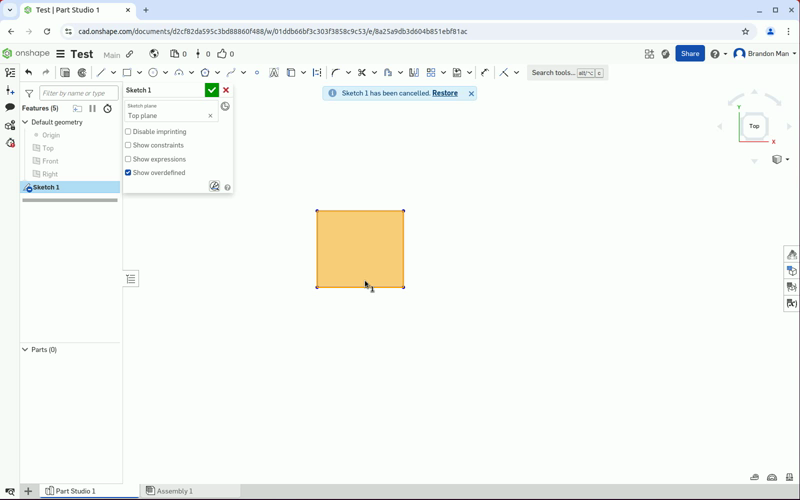
scroll(-6)
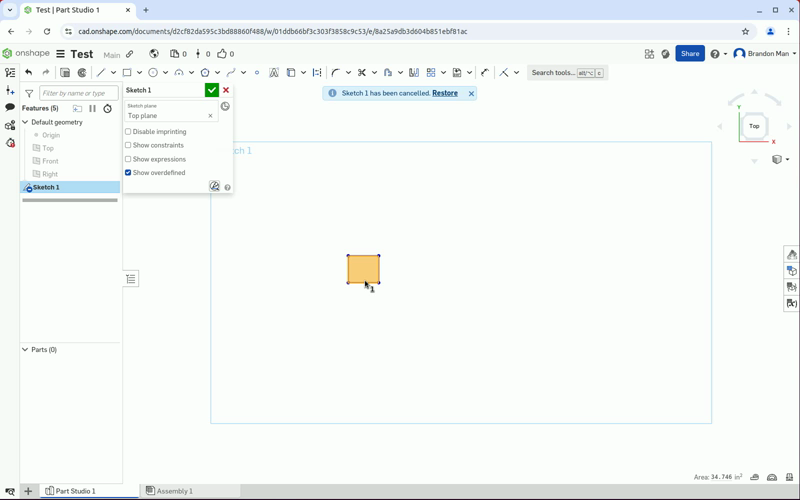
mouse_move(73, 352)
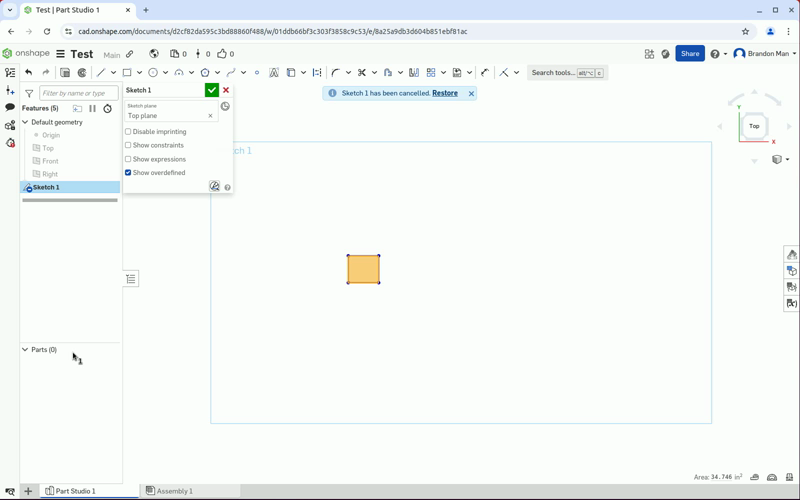
key(shift+y)
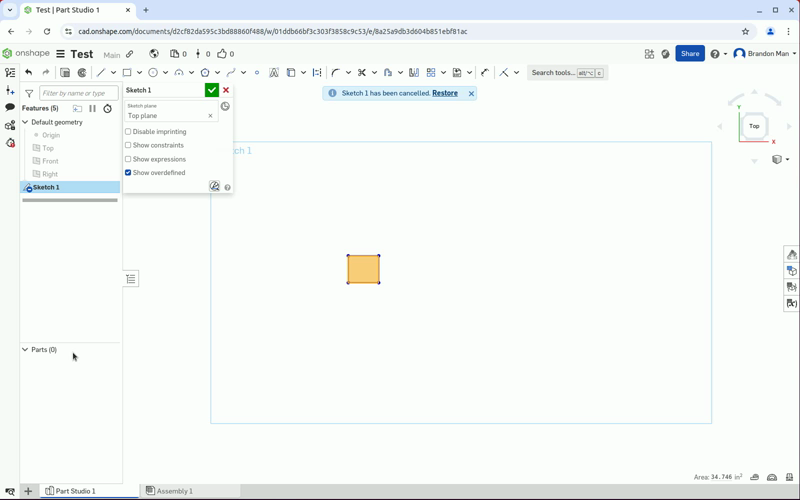
key(shift+e)
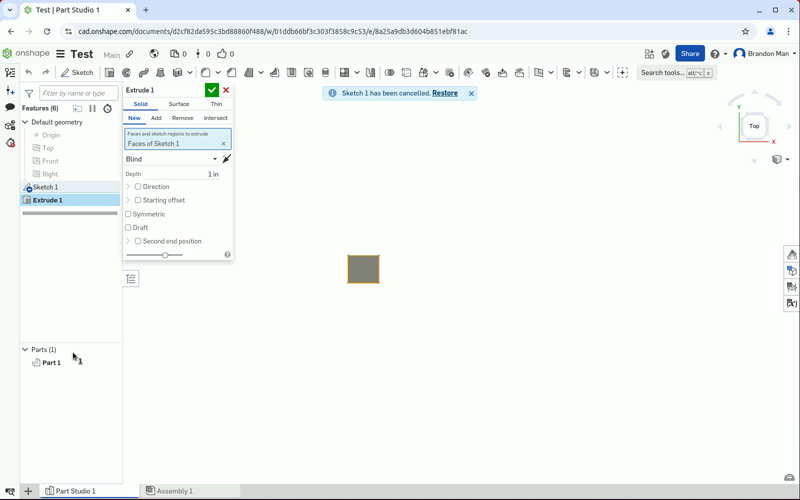
mouse_move(143, 106)
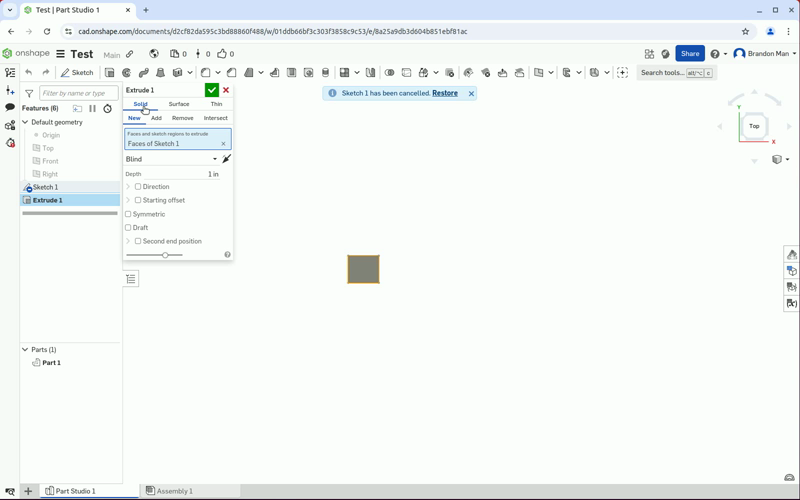
click(143, 106)
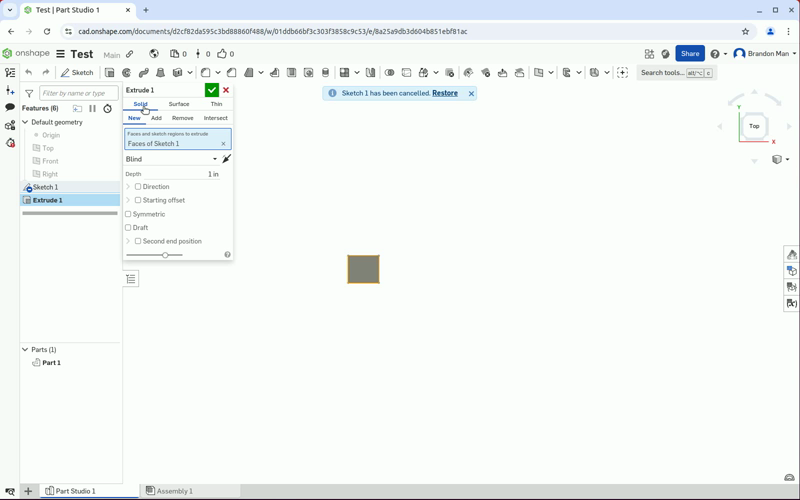
mouse_move(137, 120)
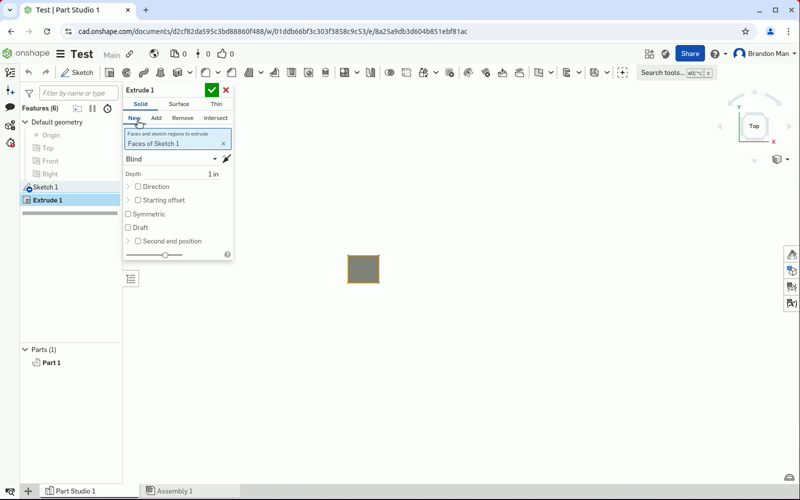
click(137, 120)
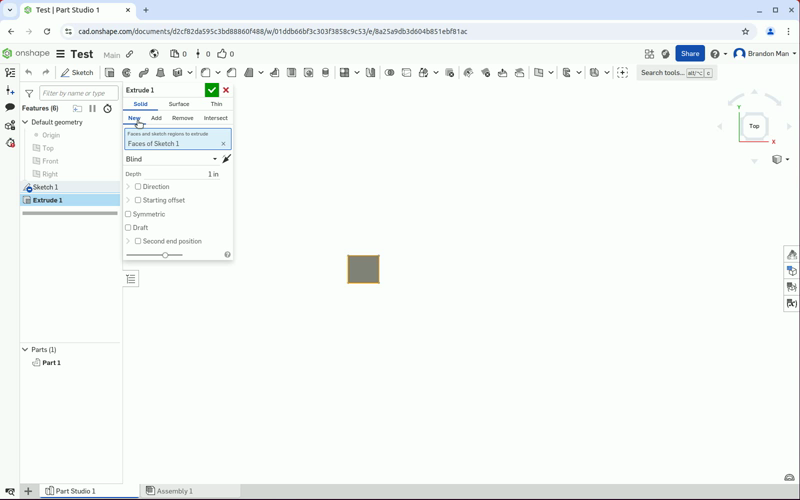
key(tab, 4)
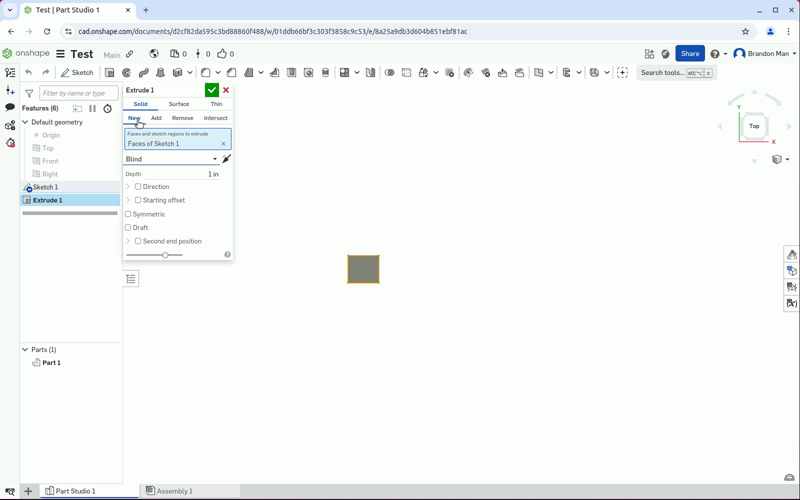
text(8.425)
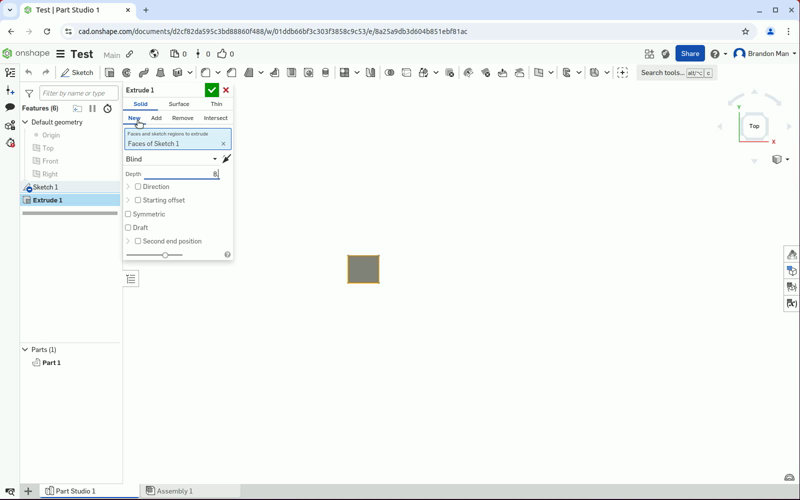
key(enter)
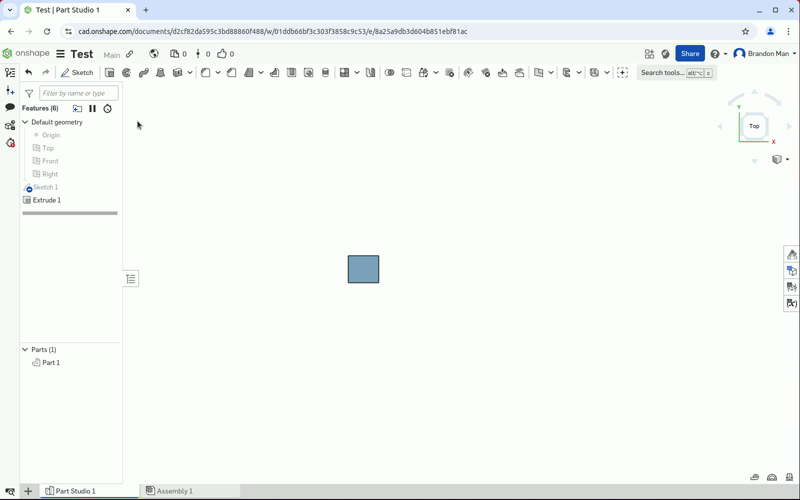
key(shift+h)
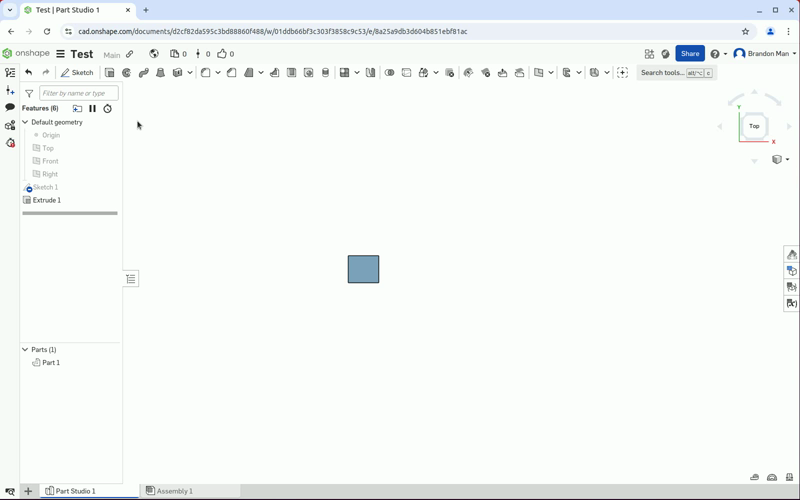
key(shift+h)
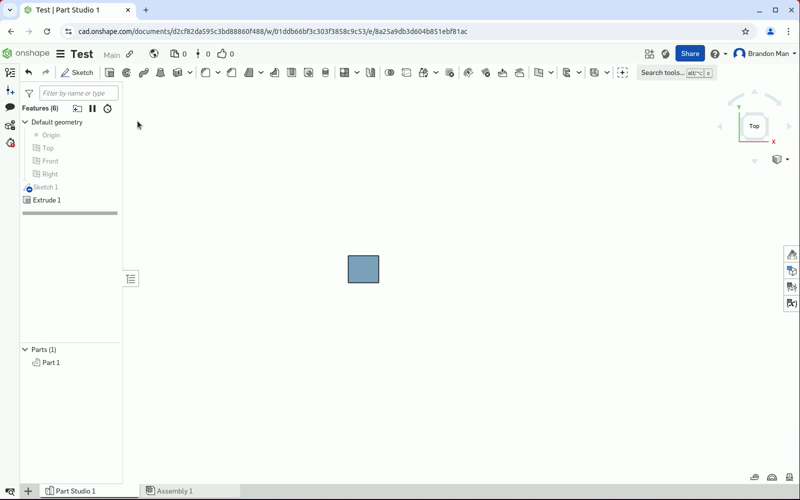
mouse_move(73, 189)
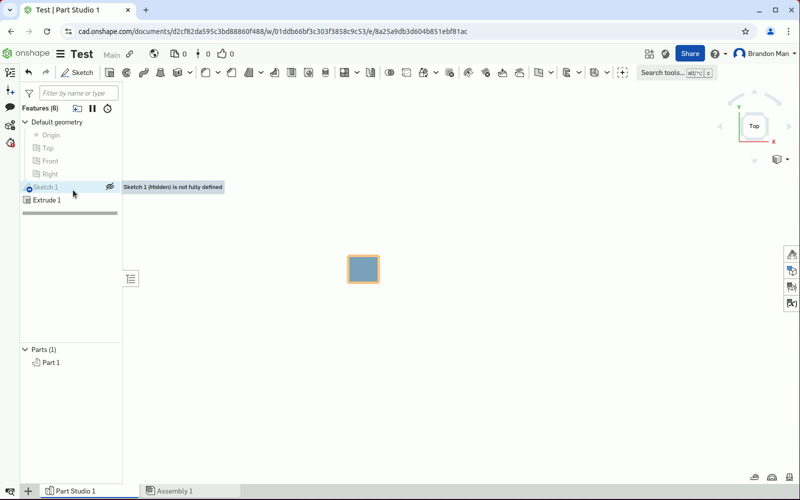
click(73, 189)
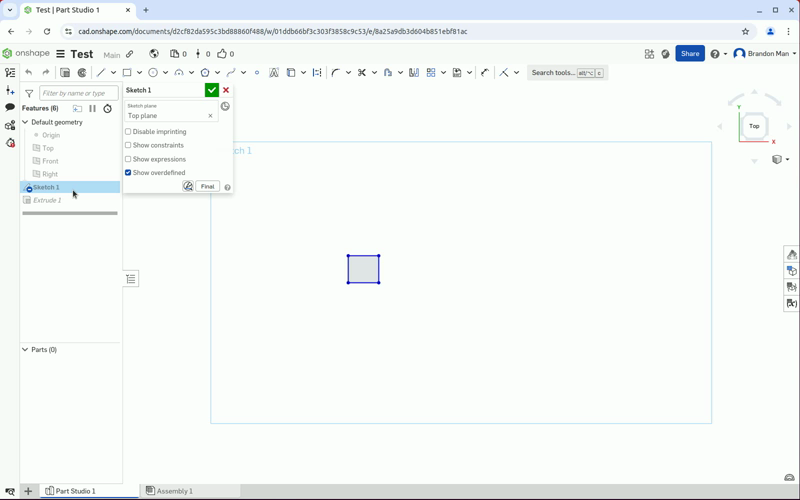
mouse_move(229, 92)
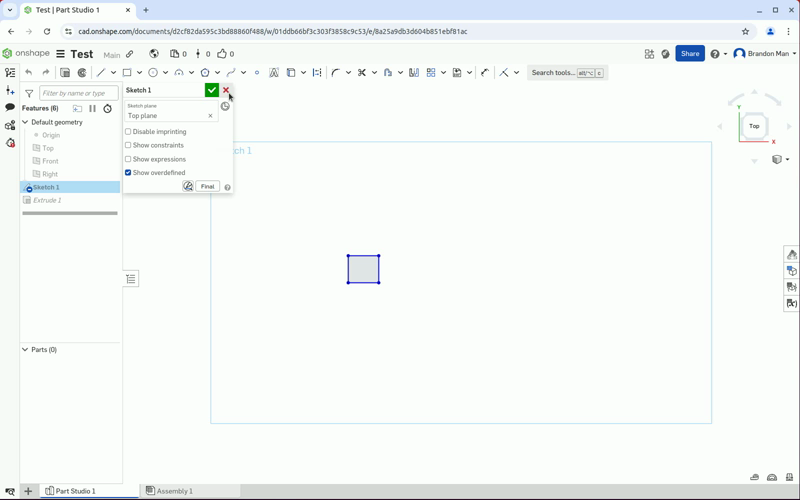
click(229, 92)
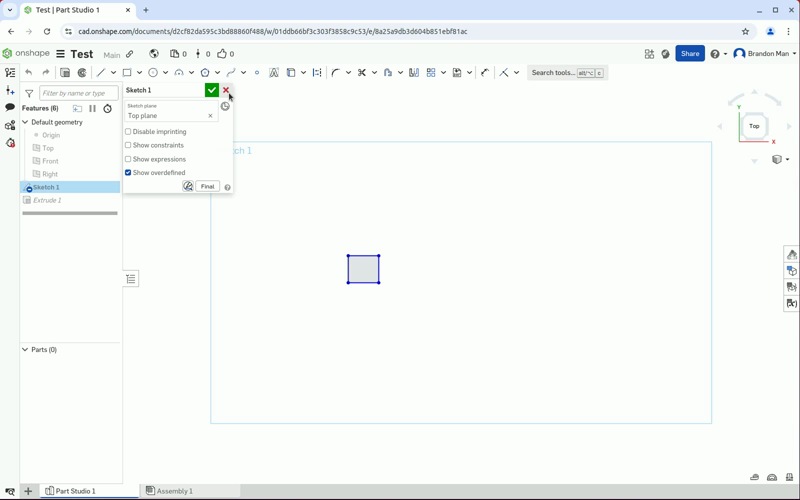
key(shift+s)
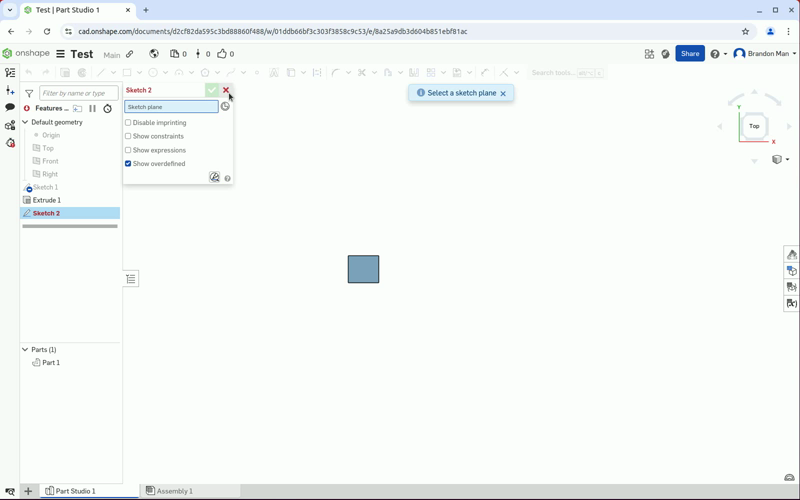
mouse_move(73, 150)
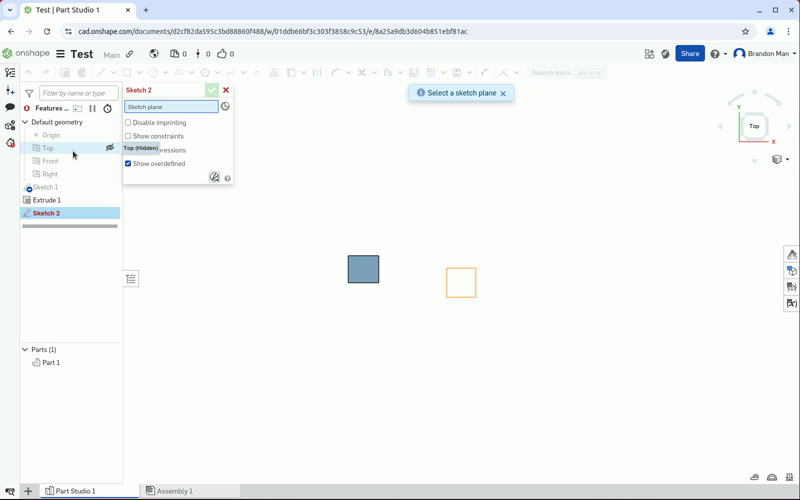
click(73, 150)
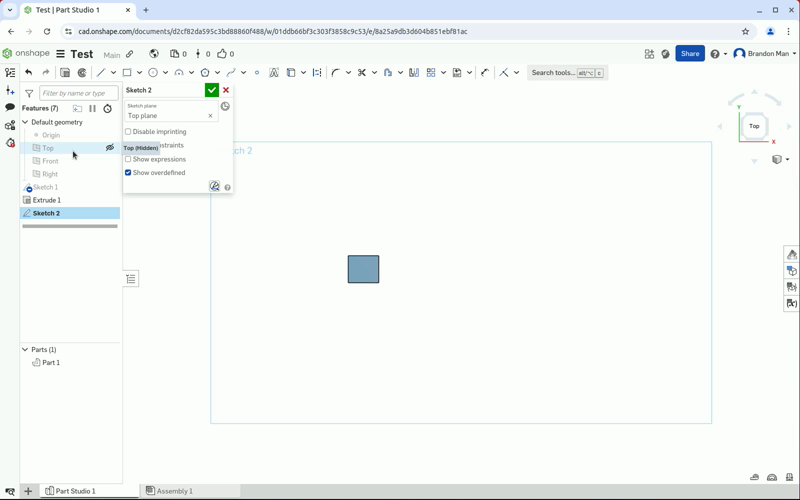
mouse_move(73, 352)
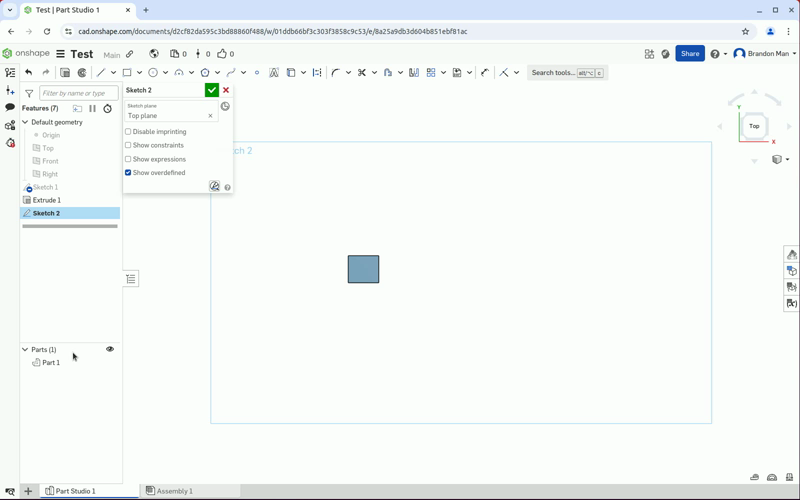
key(y)
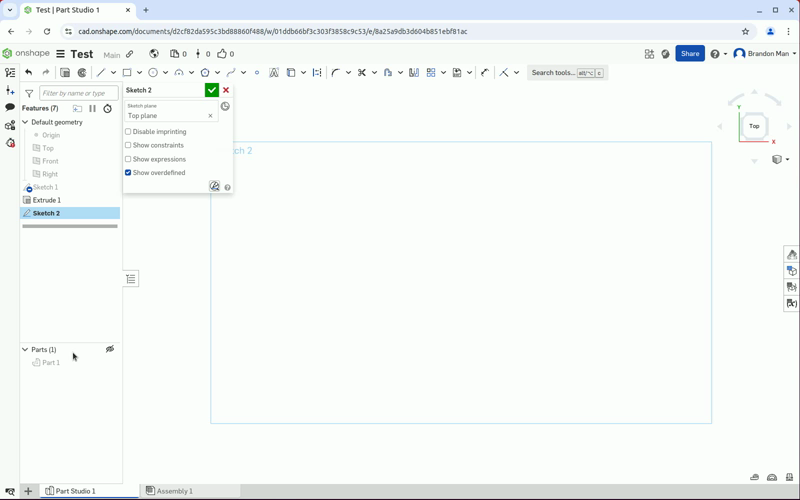
key(l)
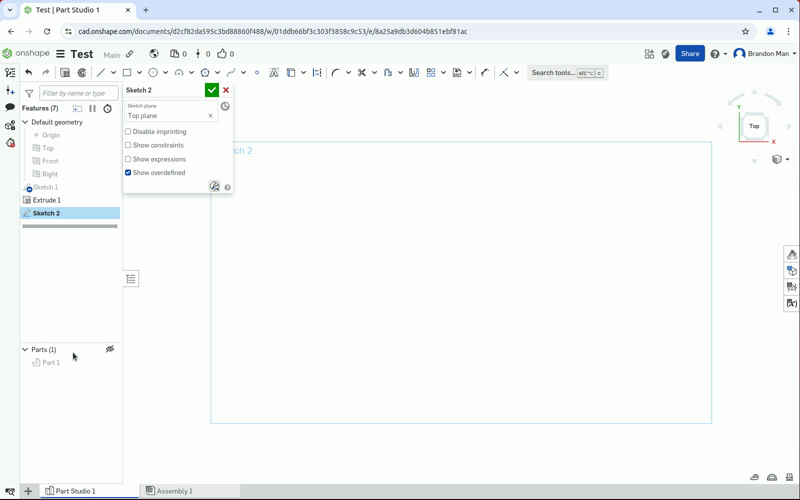
key_down(shift)
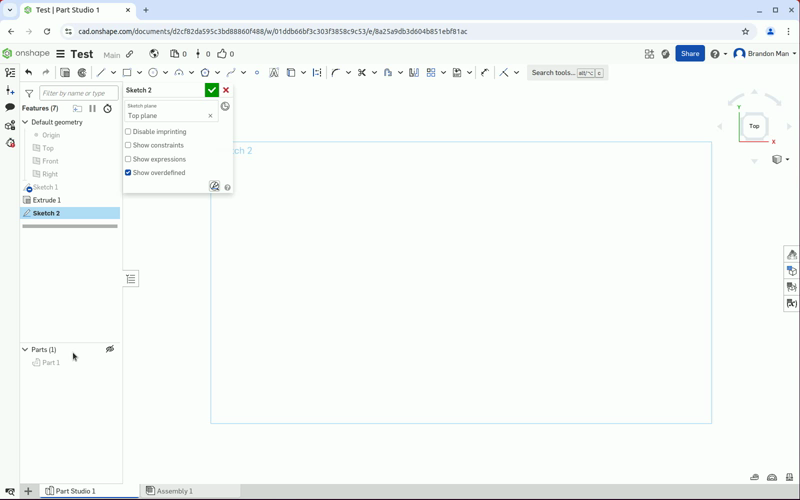
mouse_move(519, 282)
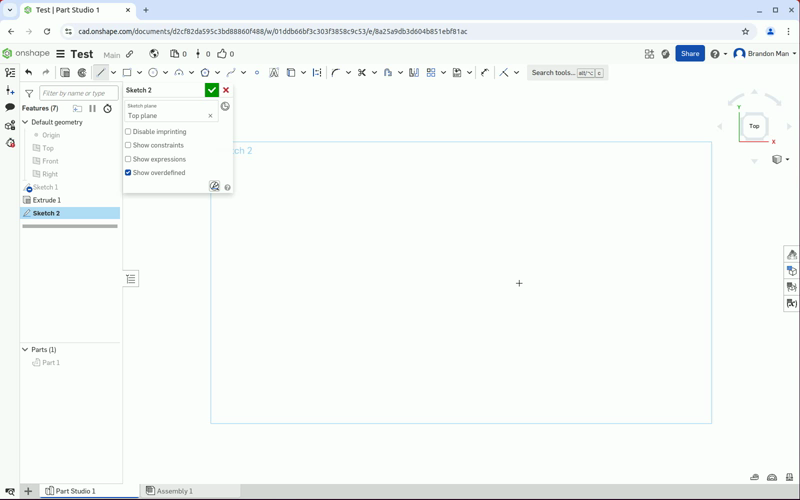
click(519, 282)
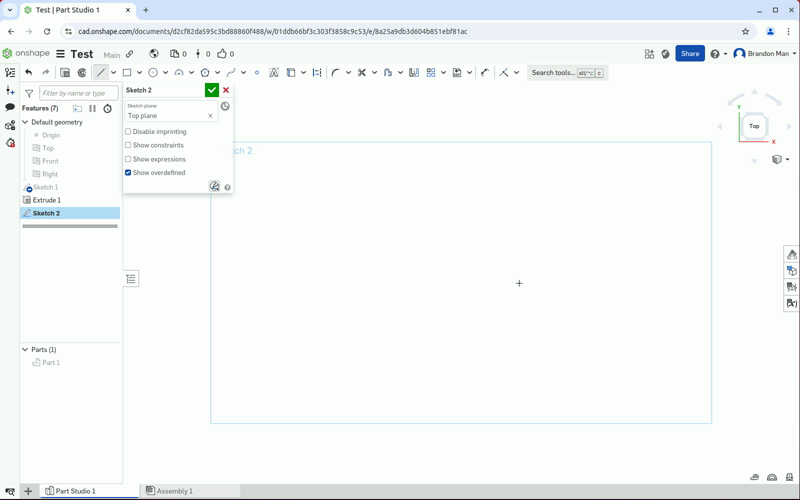
key_up(shift)
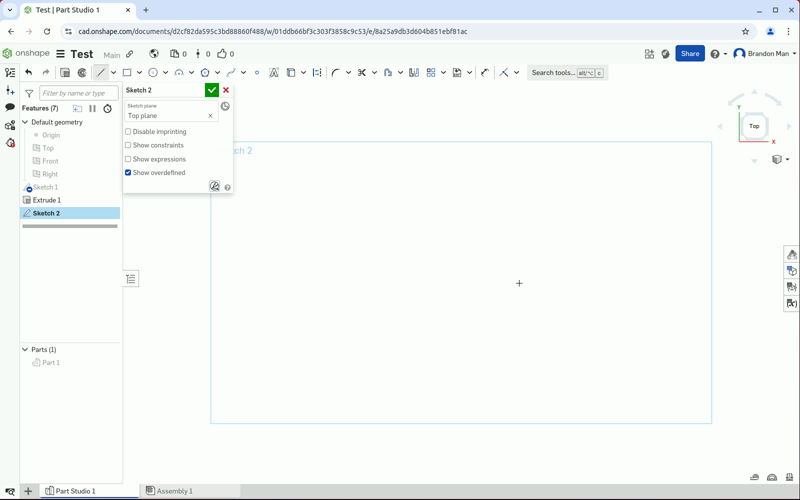
key_down(shift)
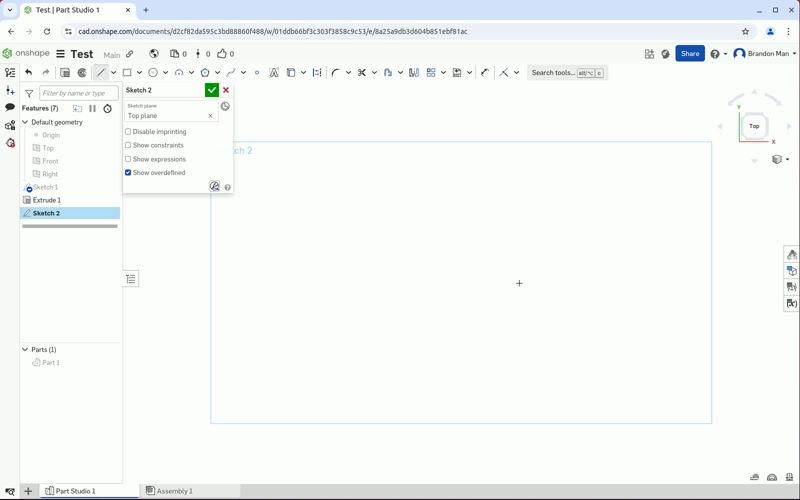
mouse_move(549, 282)
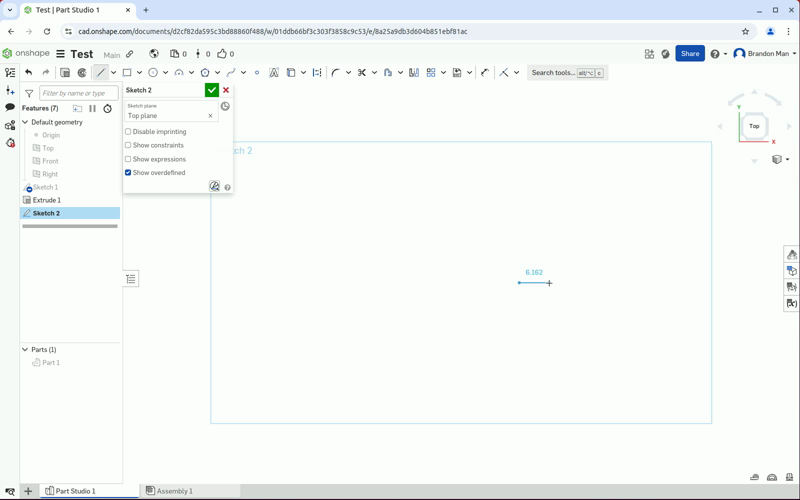
mouse_move(548, 282)
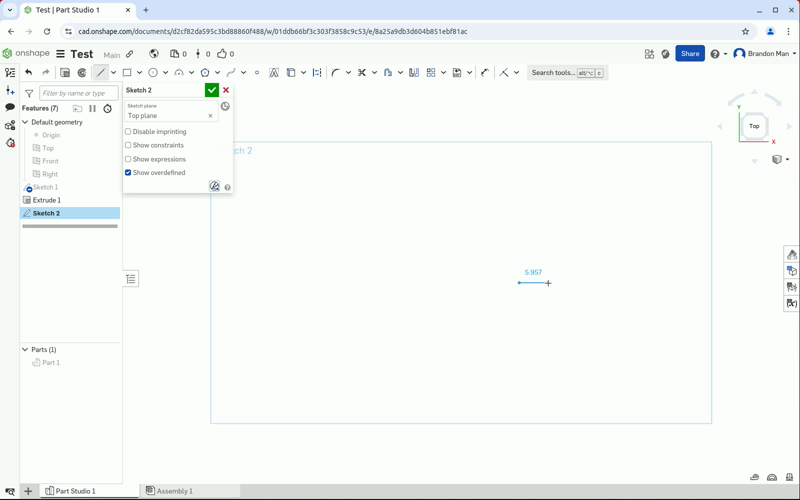
click(548, 282)
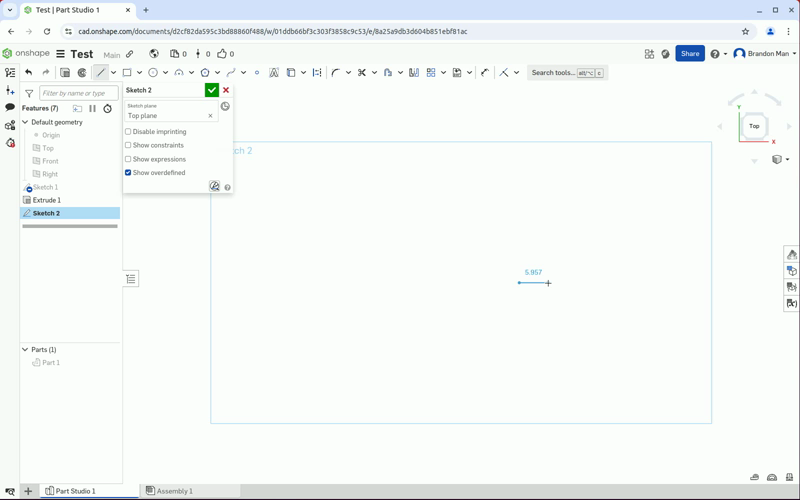
key_up(shift)
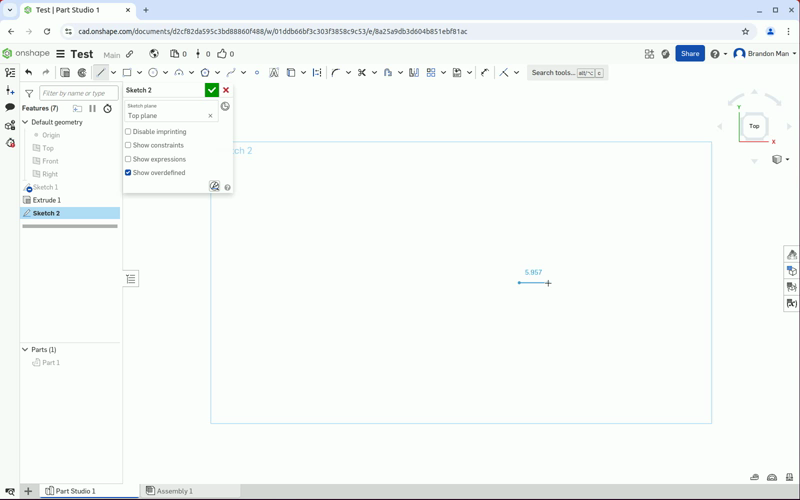
key_down(shift)
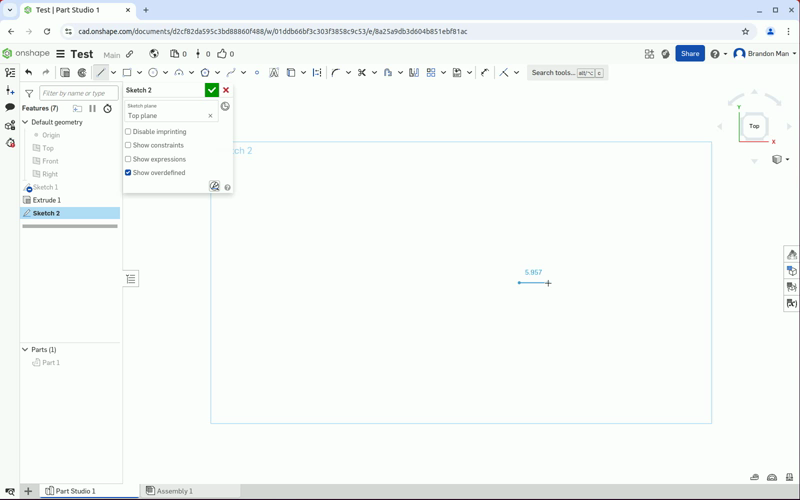
mouse_move(578, 282)
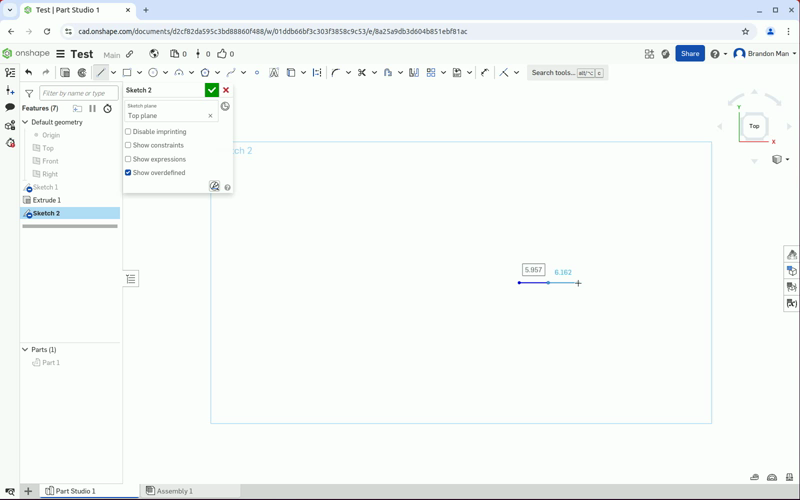
mouse_move(548, 256)
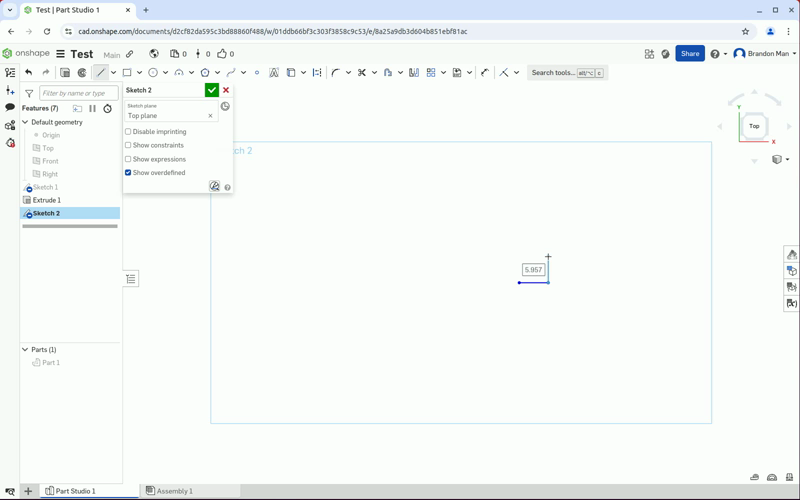
click(548, 256)
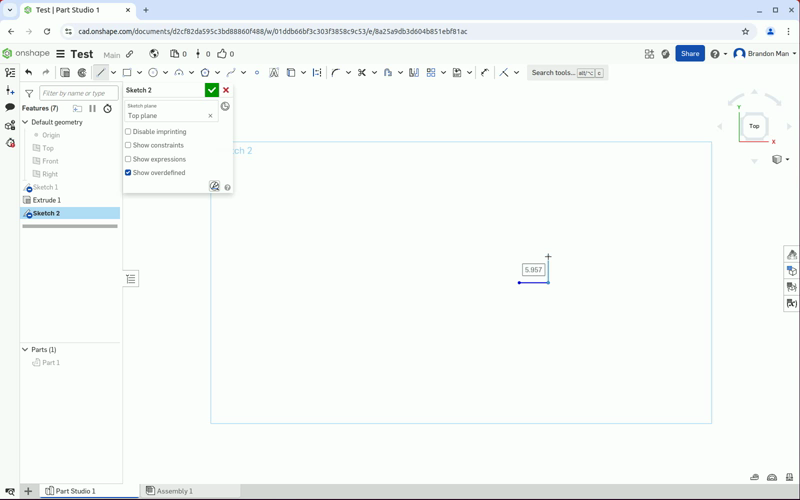
key_up(shift)
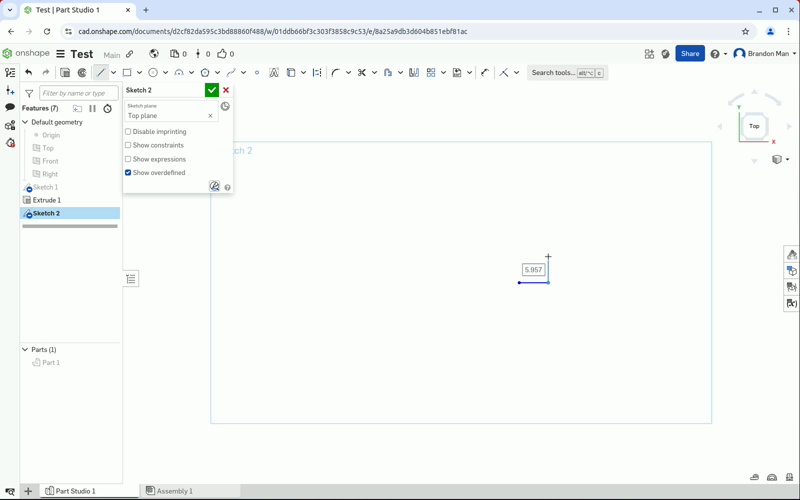
key_down(shift)
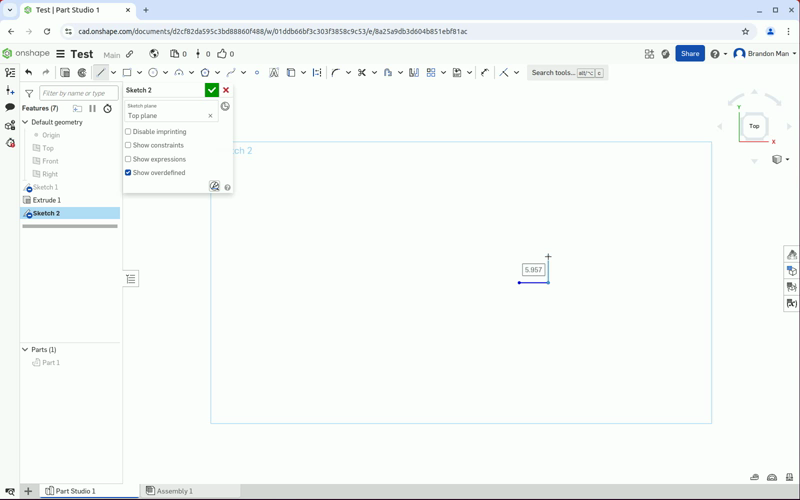
mouse_move(578, 256)
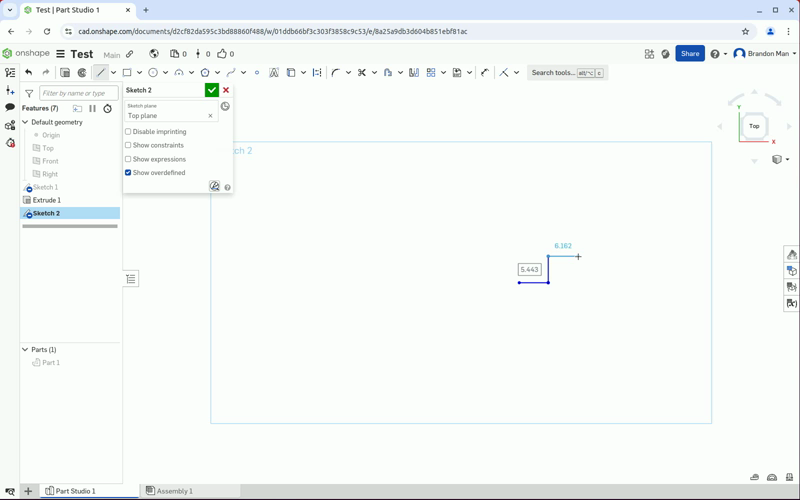
mouse_move(519, 256)
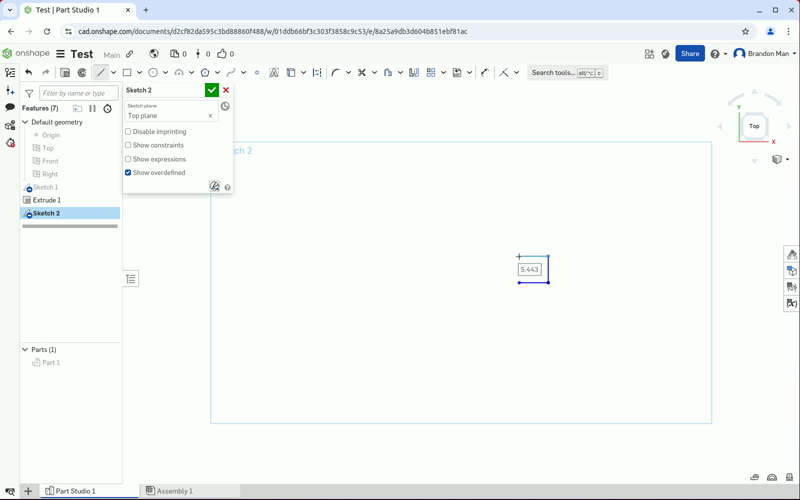
click(519, 256)
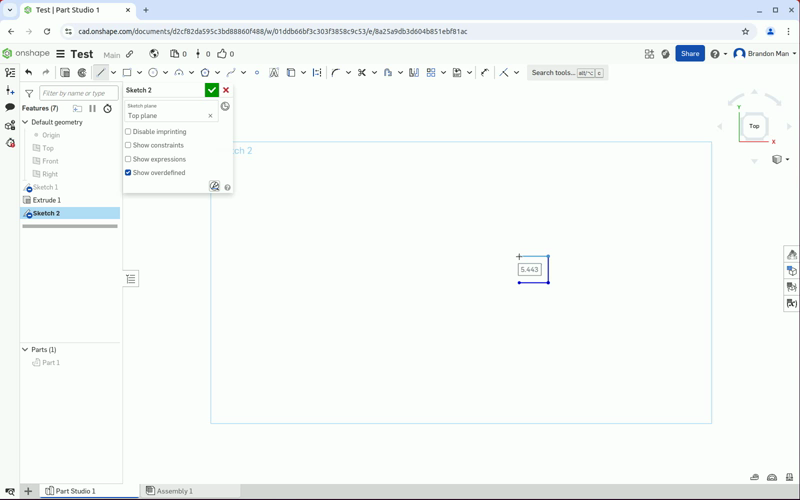
key_up(shift)
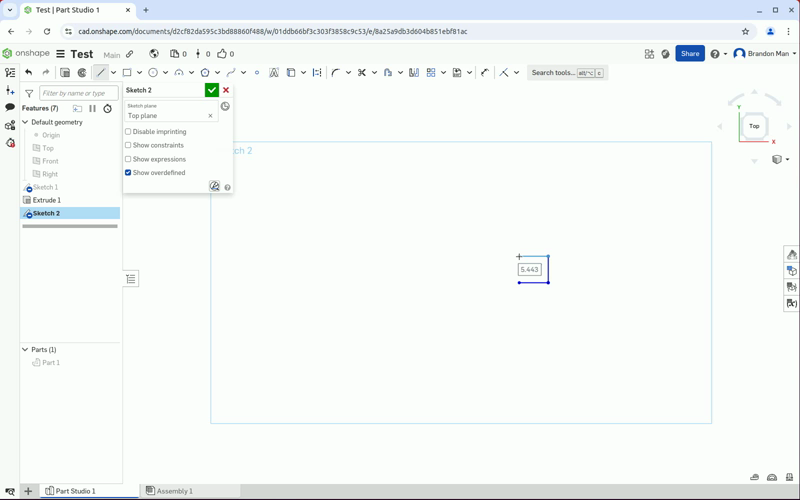
mouse_move(549, 256)
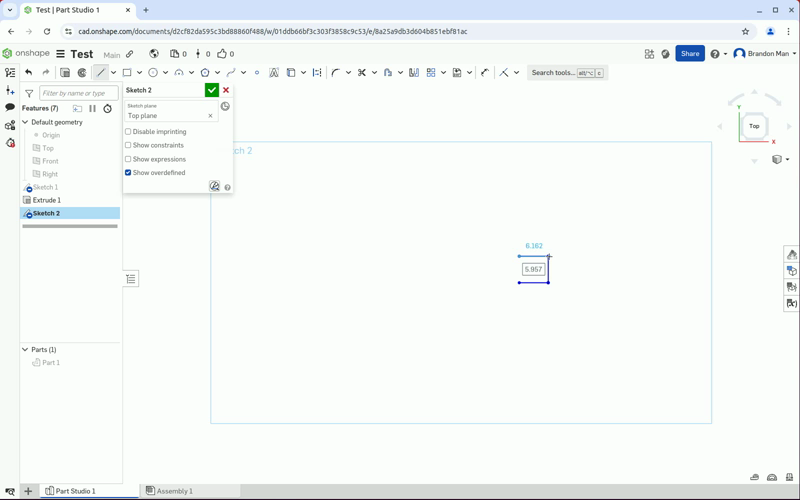
key_down(shift)
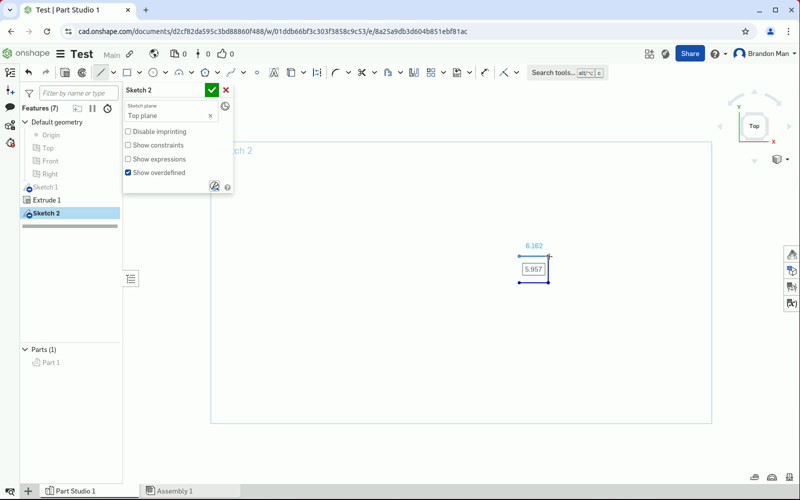
mouse_move(519, 282)
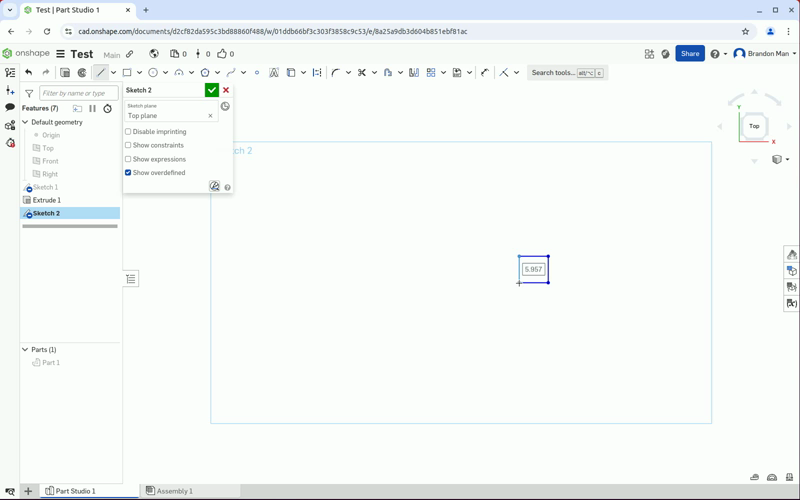
key_up(shift)
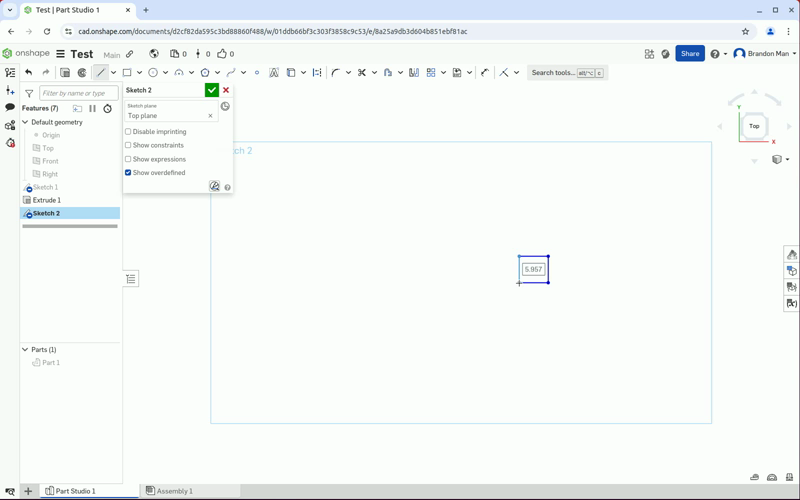
click(519, 282)
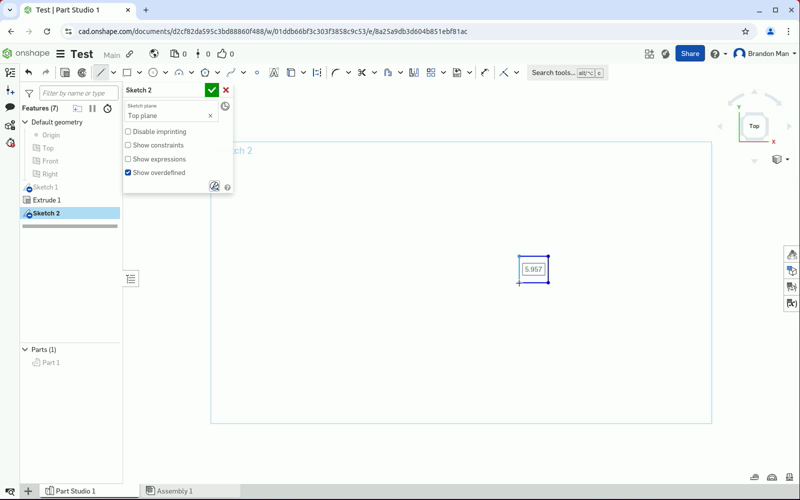
key(esc)
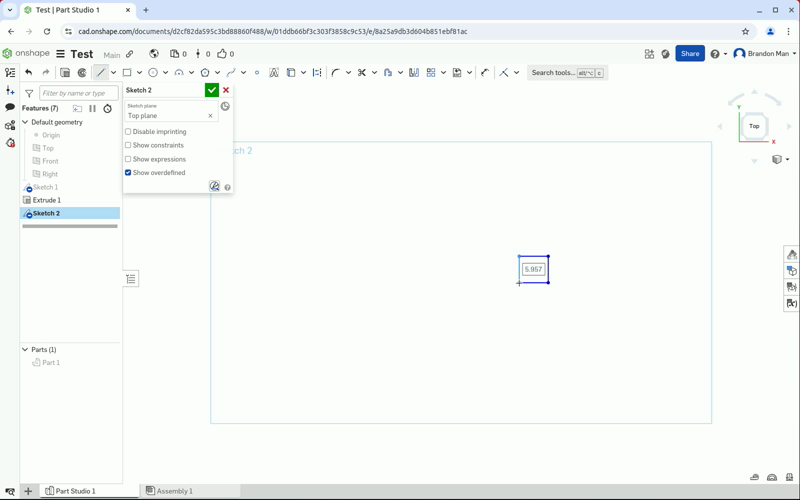
mouse_move(544, 259)
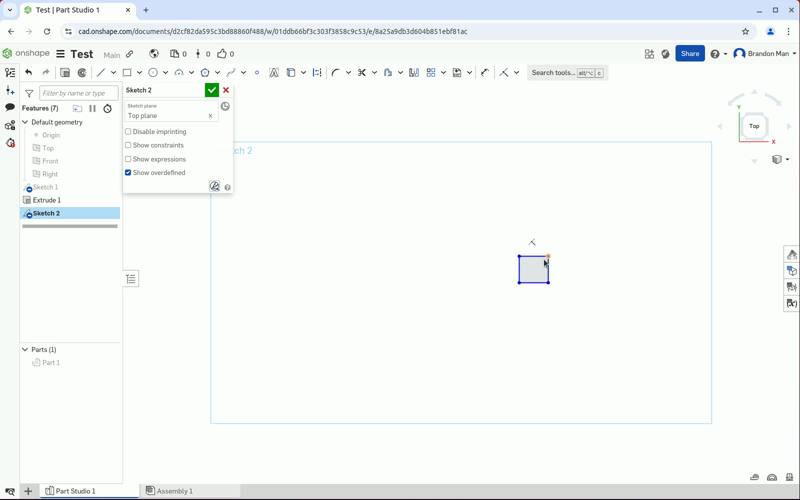
scroll(6)
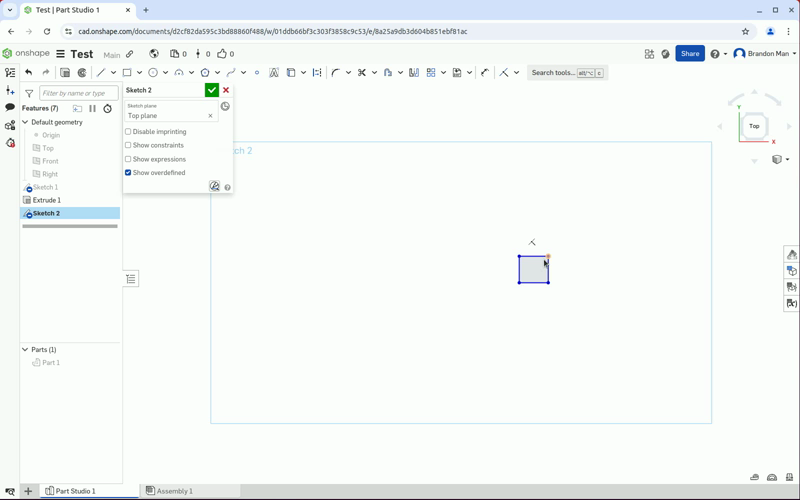
scroll(6)
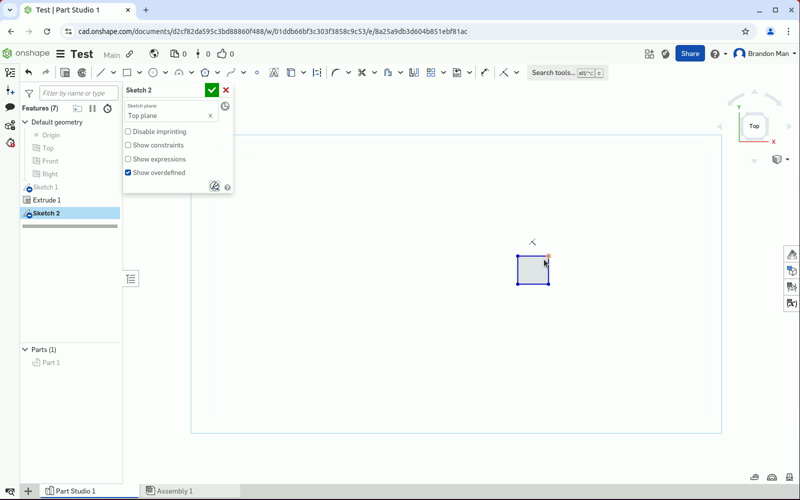
scroll(6)
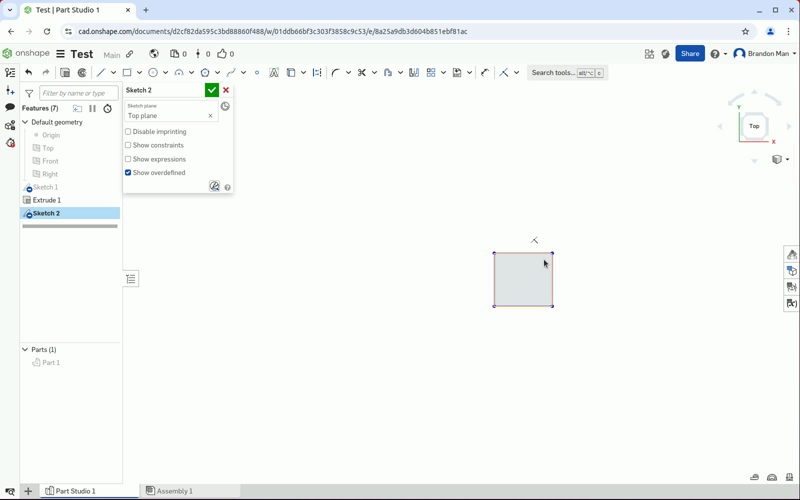
scroll(6)
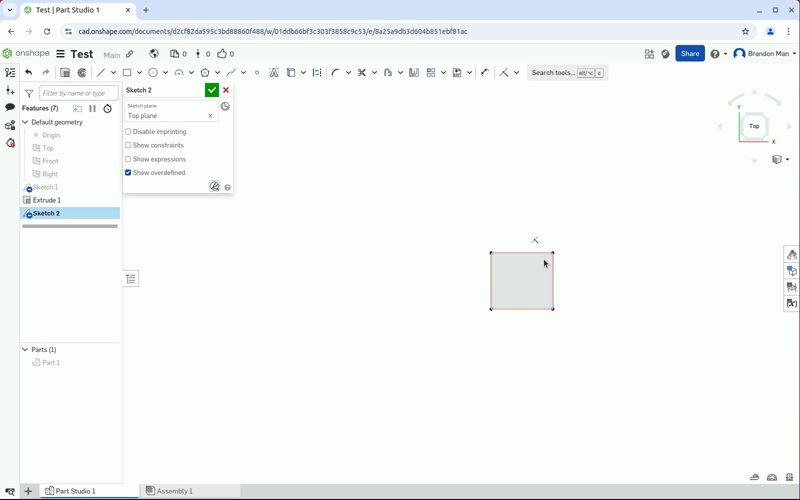
scroll(6)
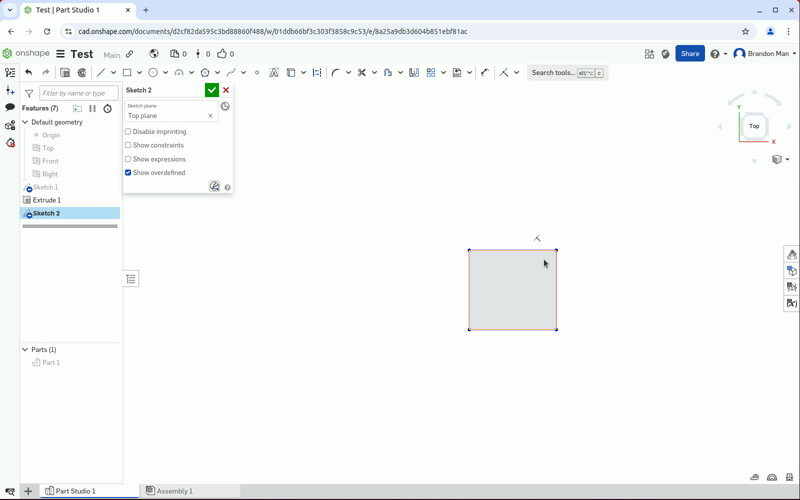
scroll(6)
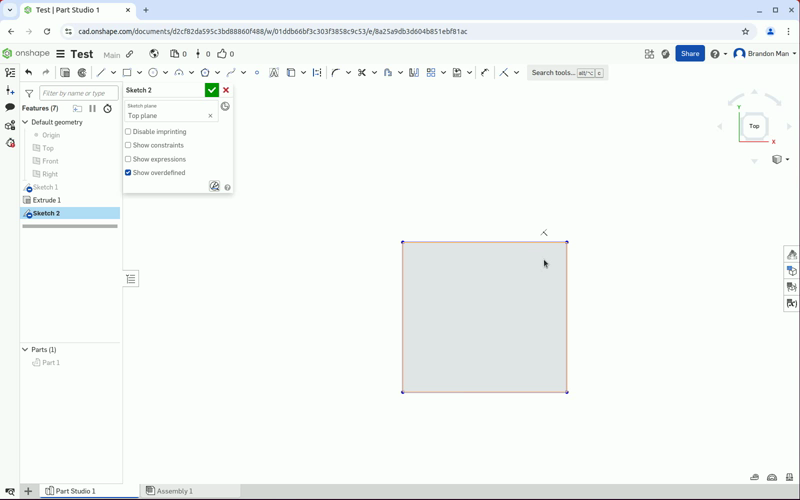
scroll(6)
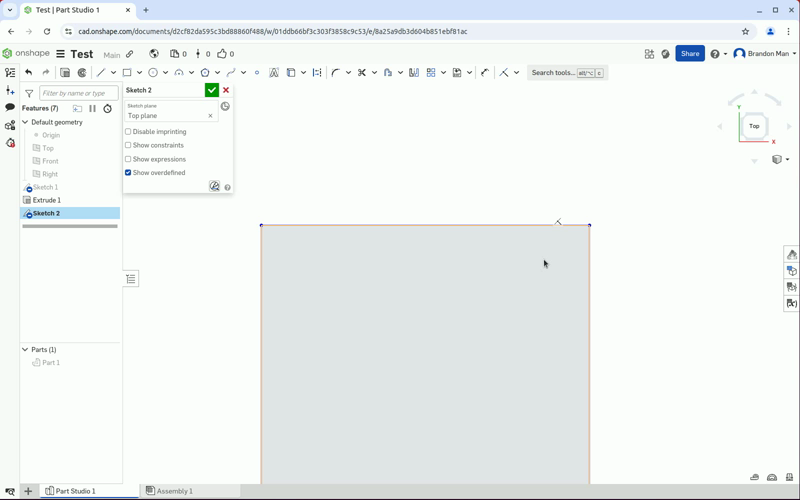
click(544, 259)
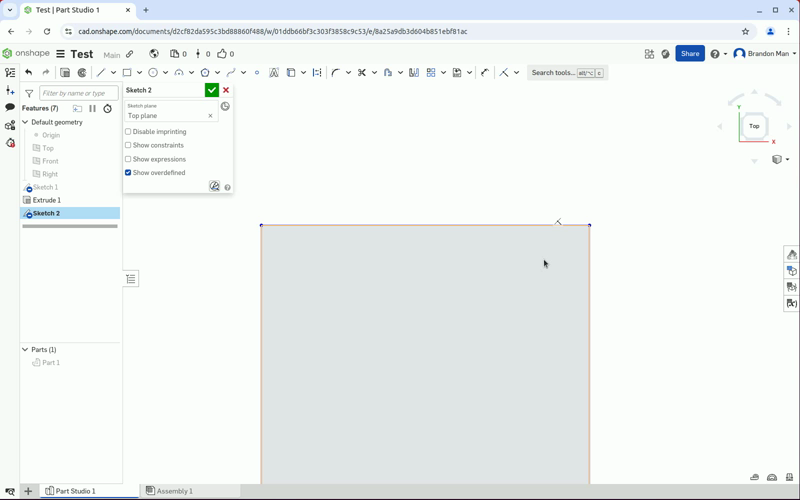
scroll(-6)
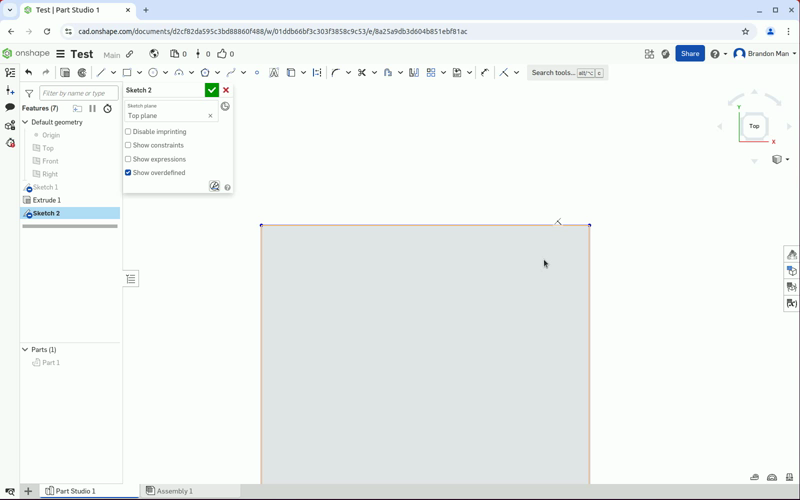
scroll(-6)
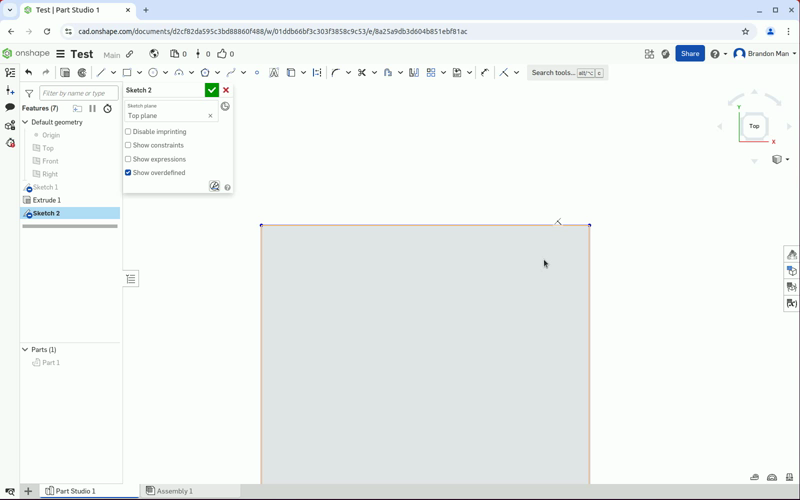
scroll(-6)
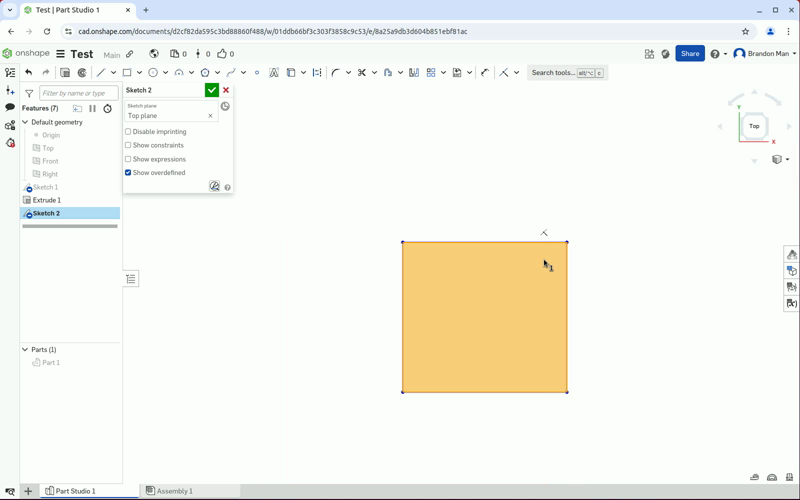
scroll(-6)
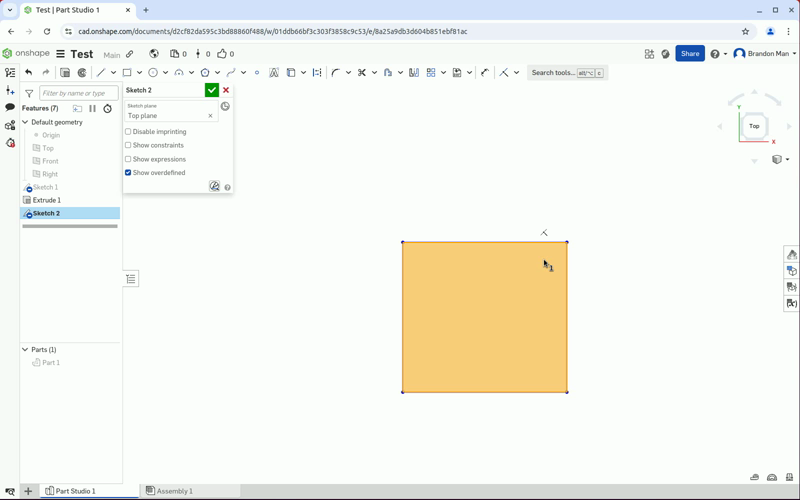
scroll(-6)
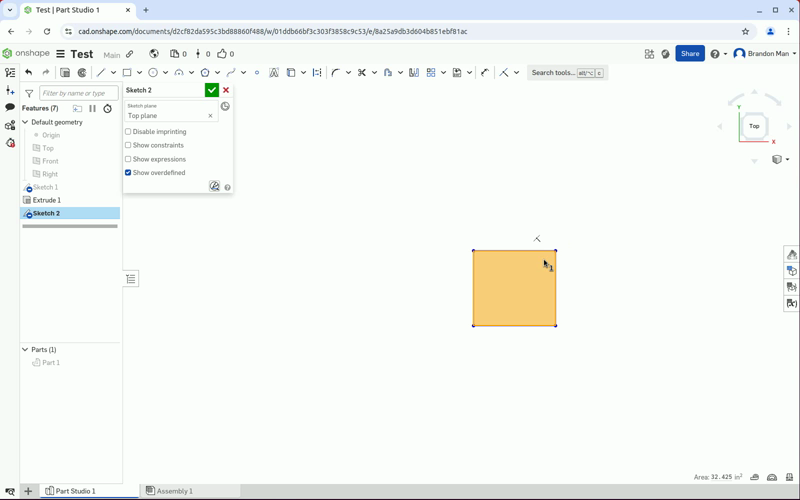
scroll(-6)
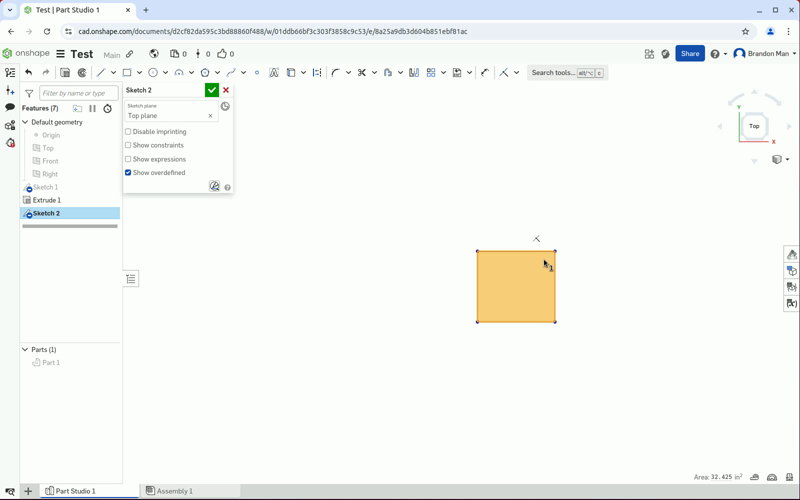
scroll(-6)
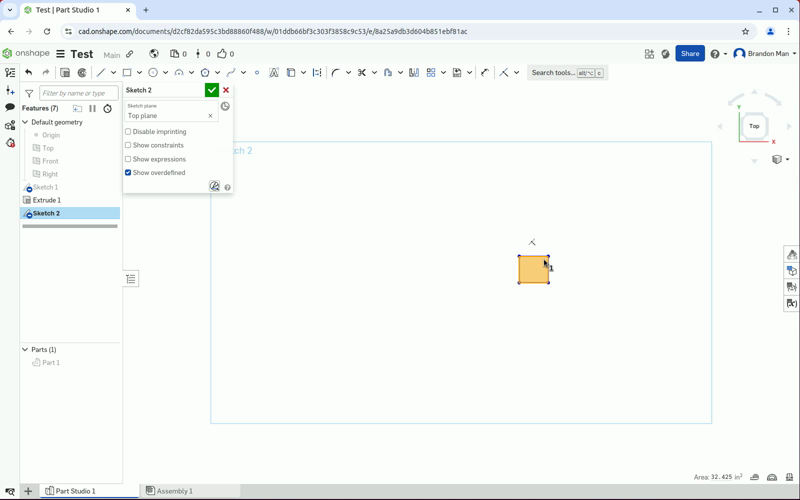
mouse_move(73, 352)
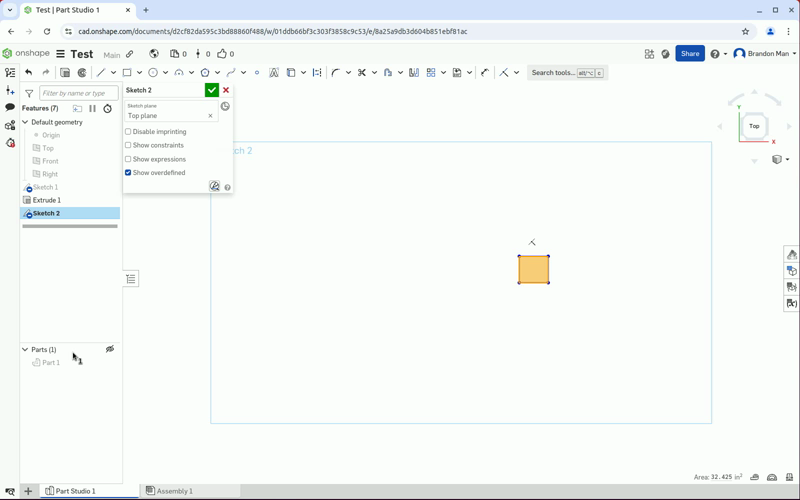
key(shift+y)
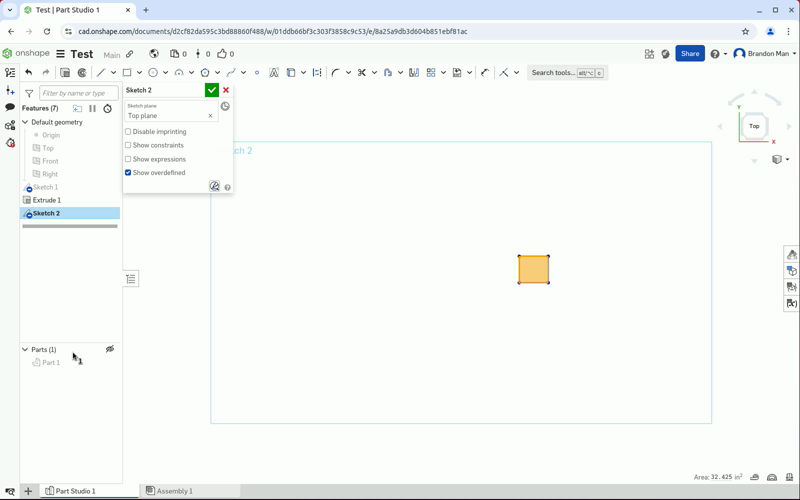
key(shift+e)
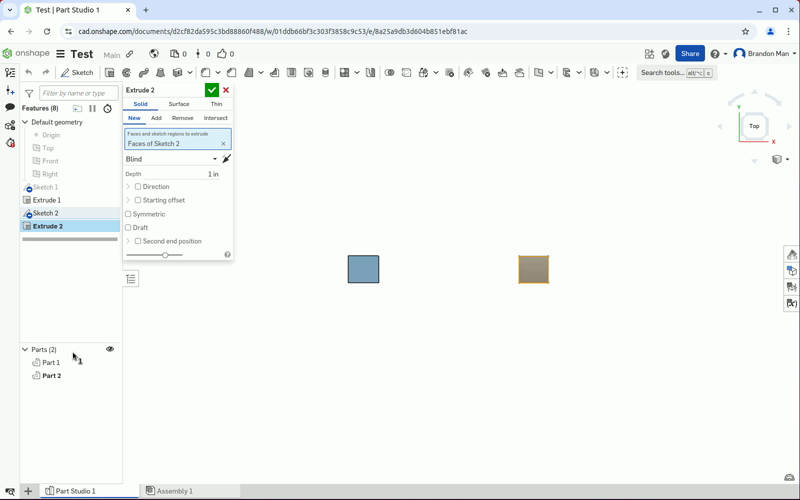
mouse_move(143, 106)
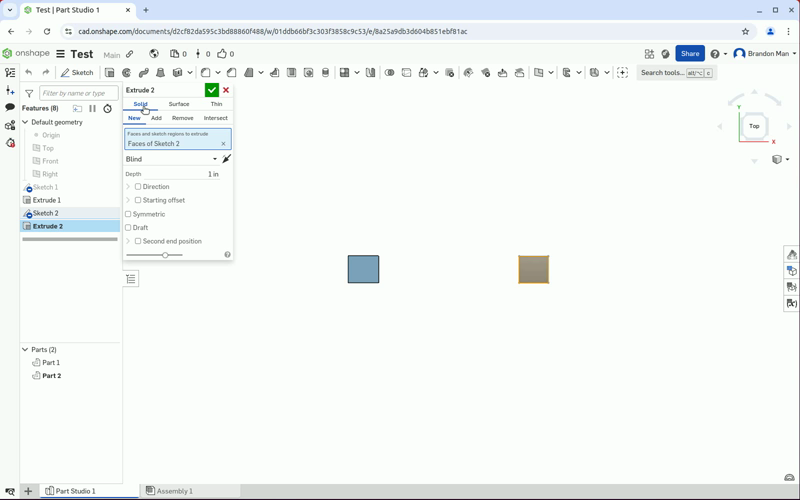
click(143, 106)
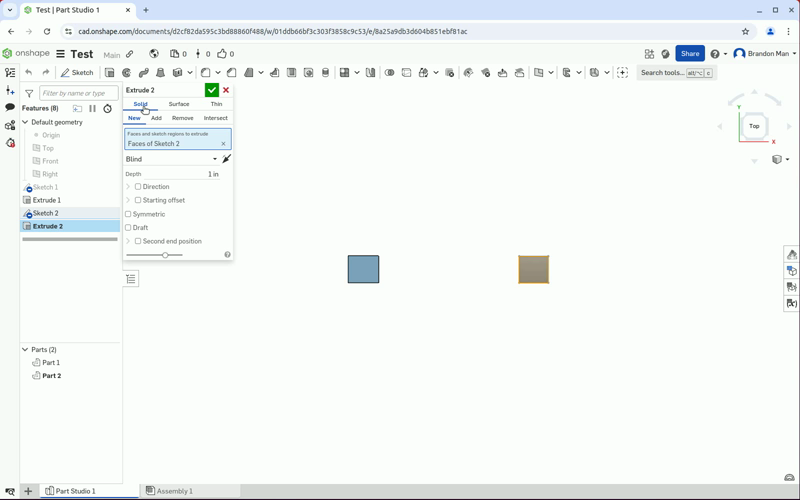
mouse_move(137, 120)
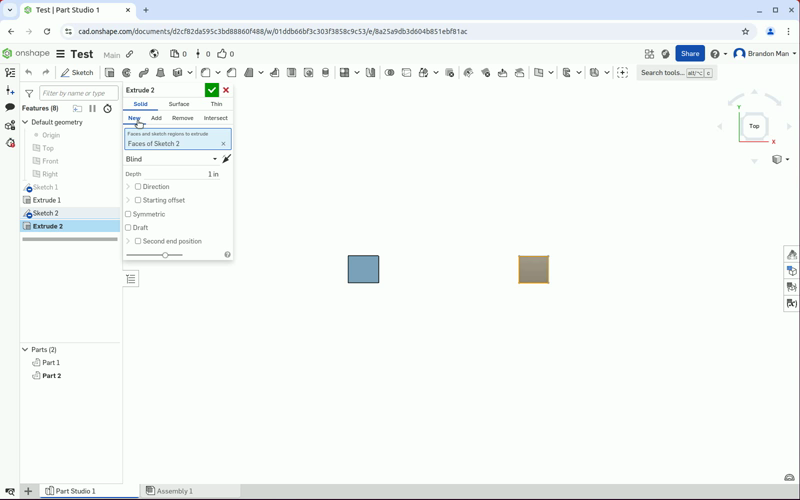
click(137, 120)
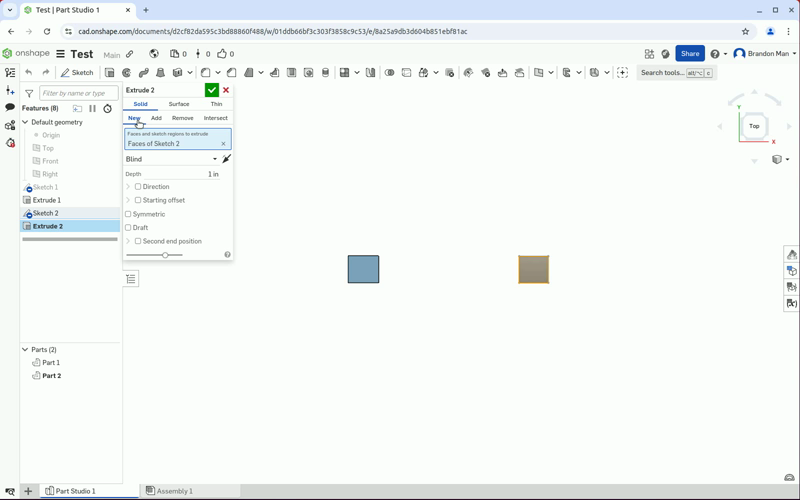
key(tab, 4)
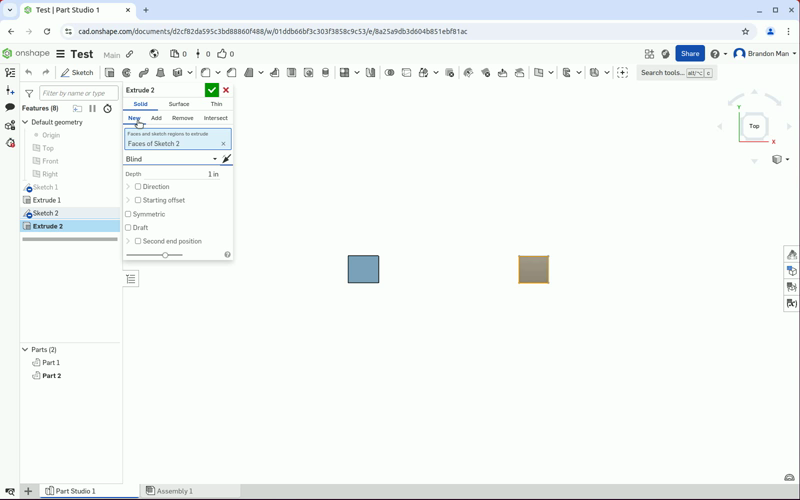
text(8.425)
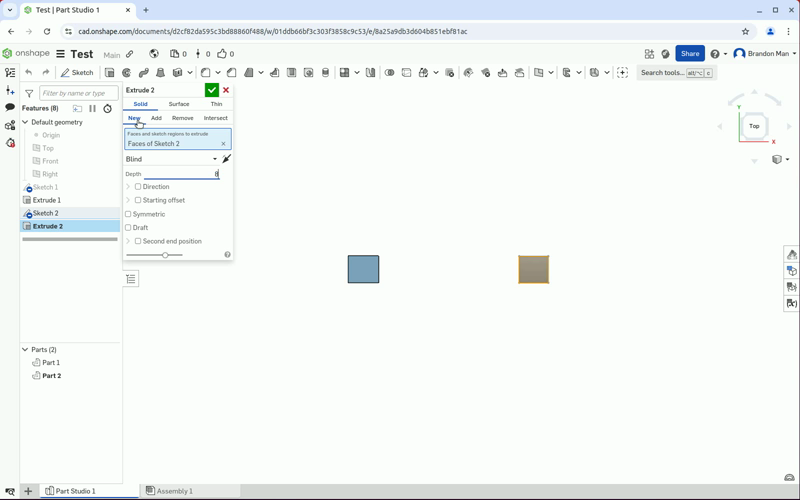
key(enter)
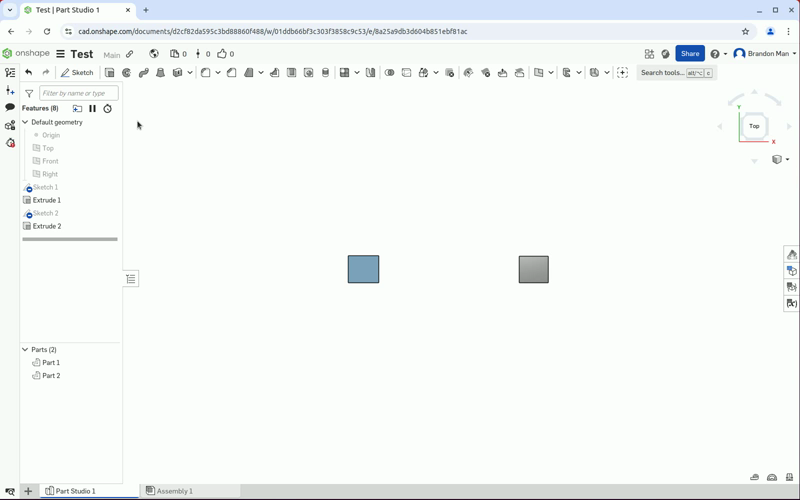
key(shift+h)
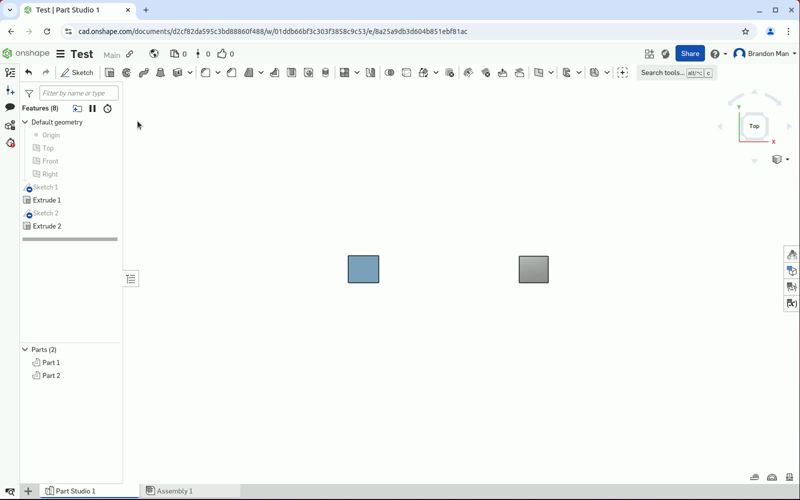
key(shift+h)
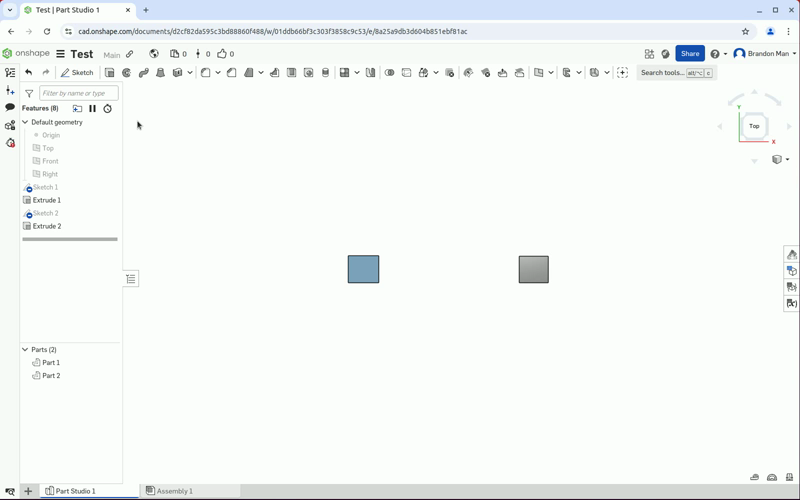
key(shift+7)
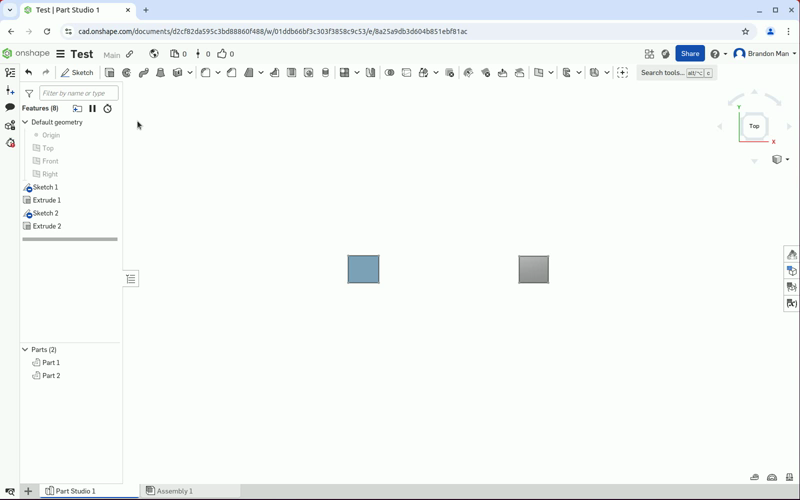
key(up, 3)
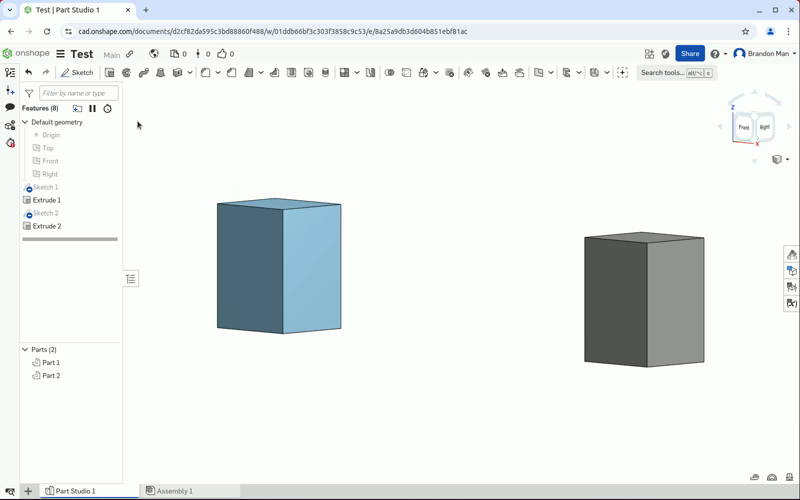
key(left, 3)
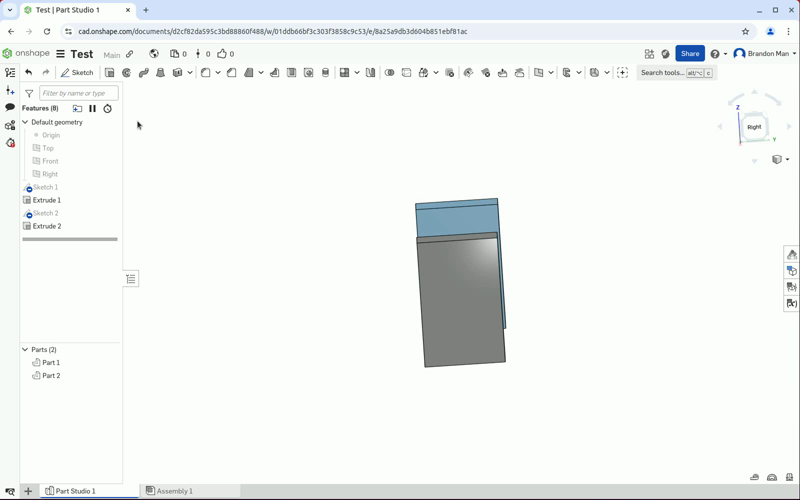
key(right, 3)
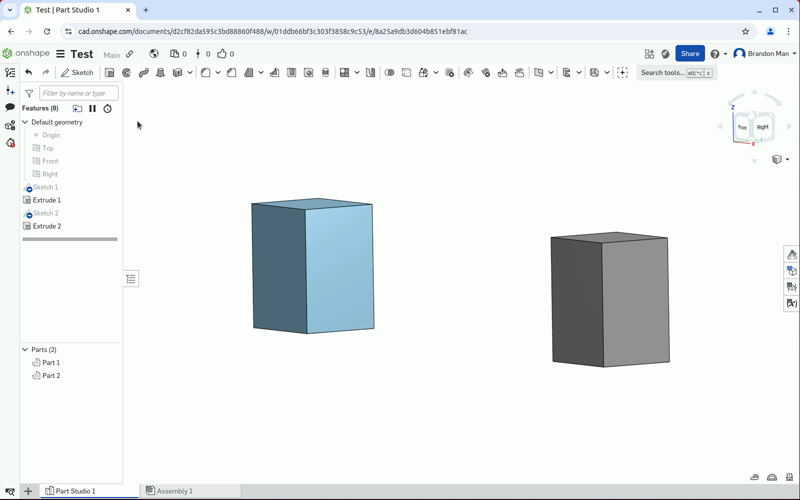
key(down, 3)
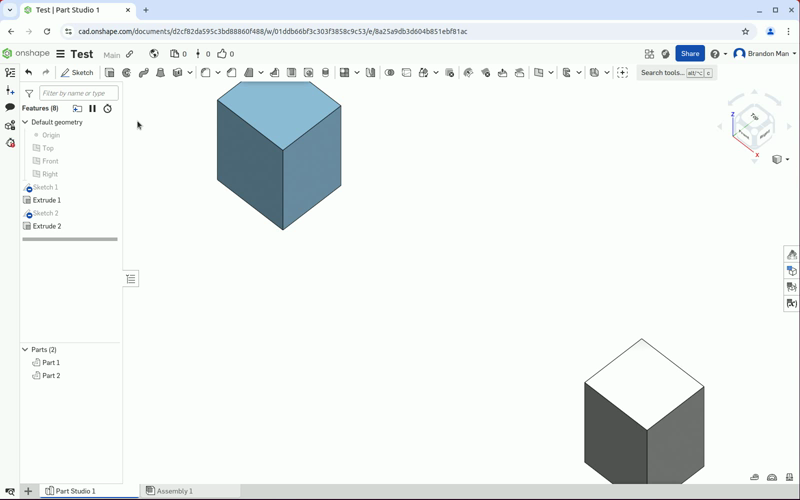
mouse_move(73, 189)
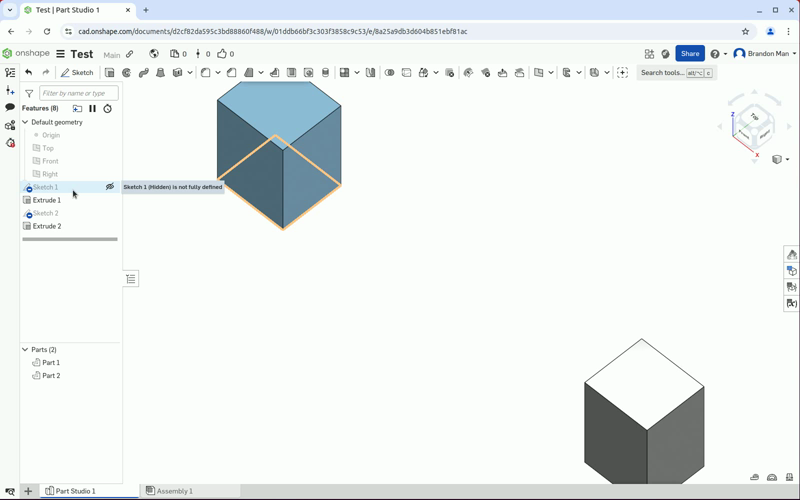
click(73, 189)